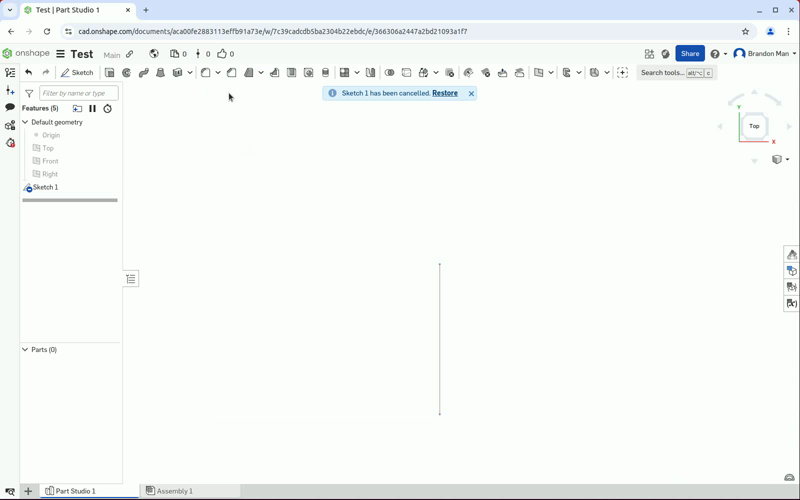
key(shift+h)
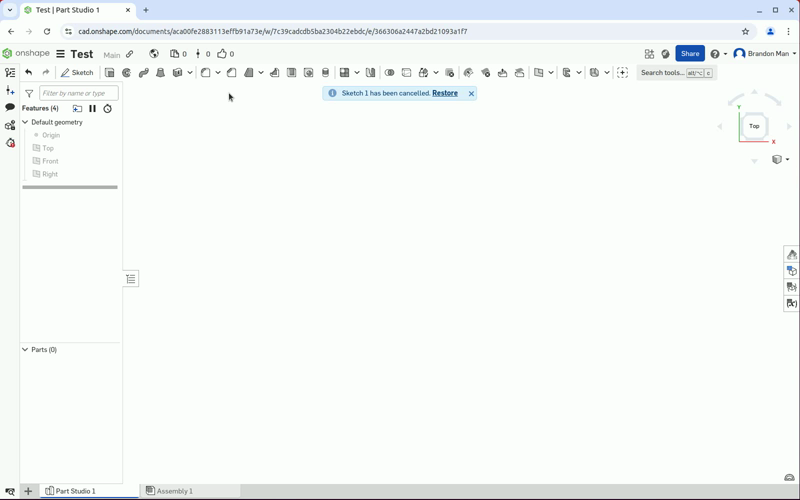
mouse_move(73, 352)
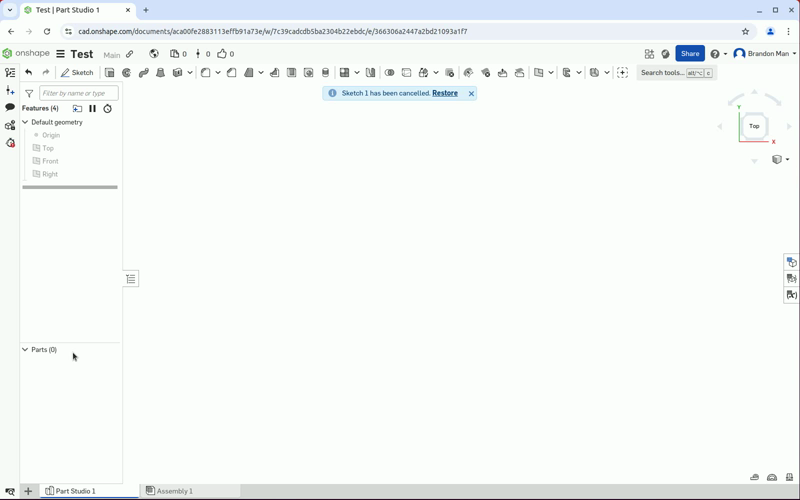
key(y)
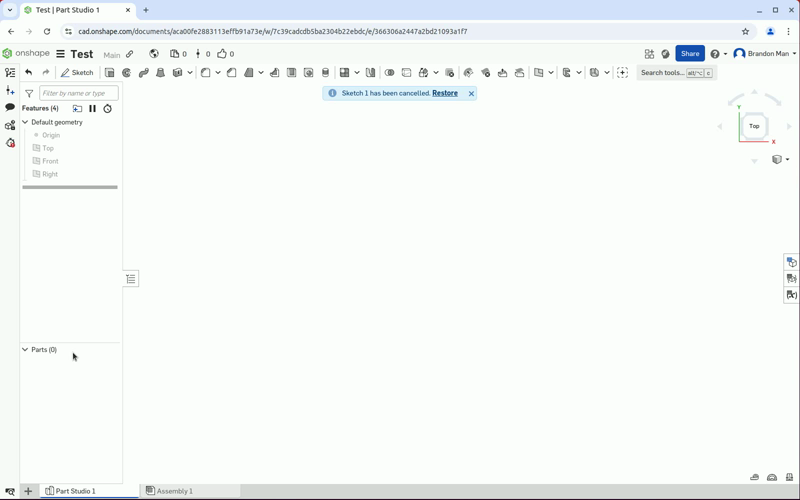
key(shift+p)
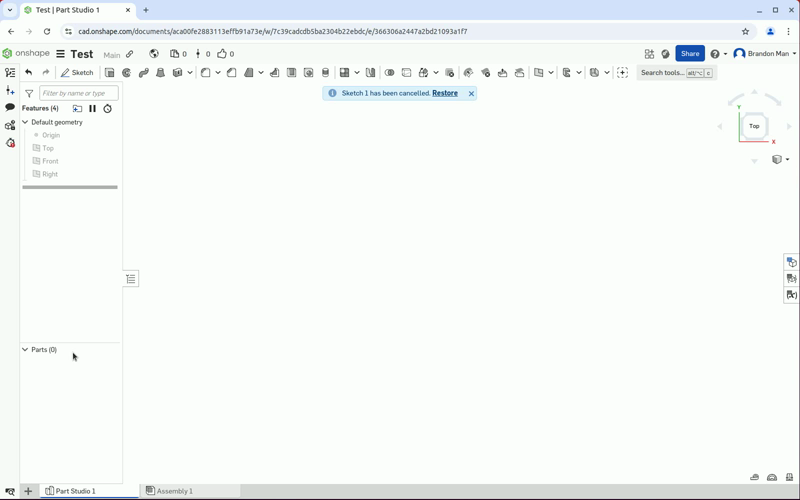
key(space)
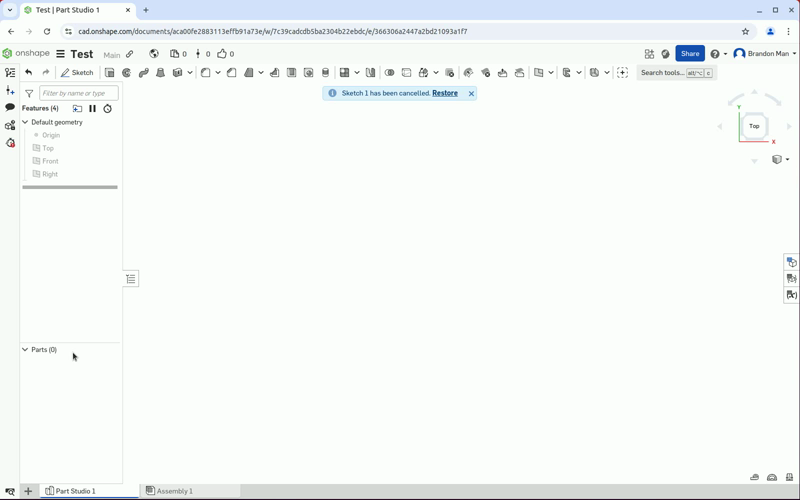
key_down(shift)
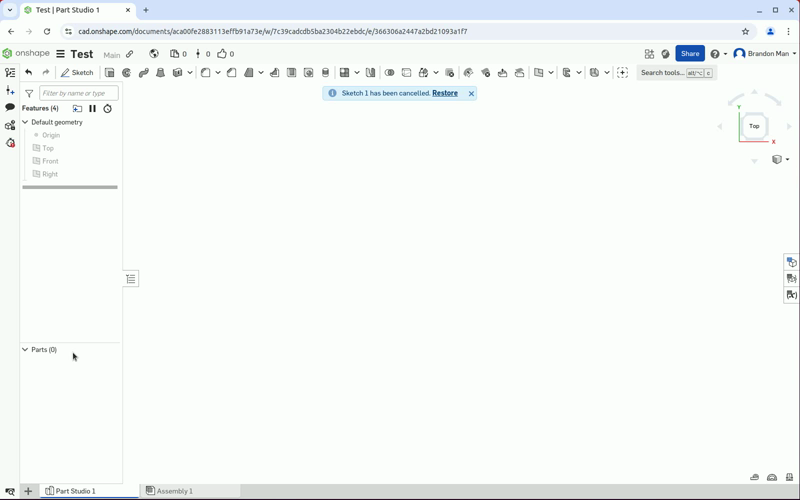
key(up)
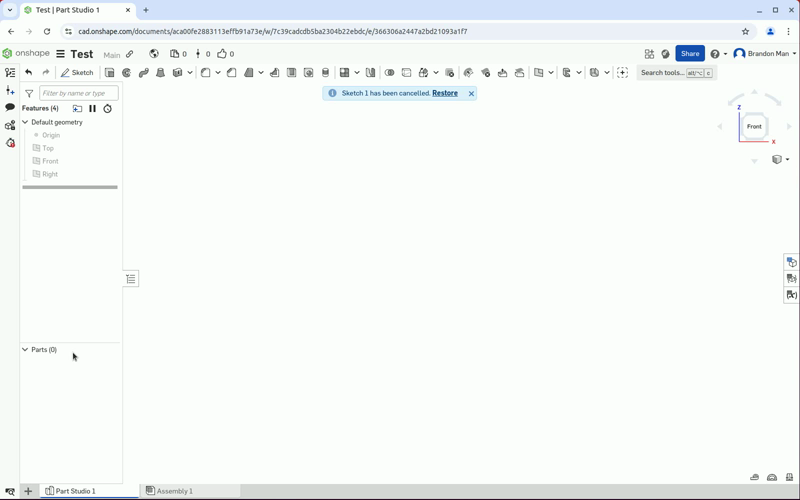
key_up(shift)
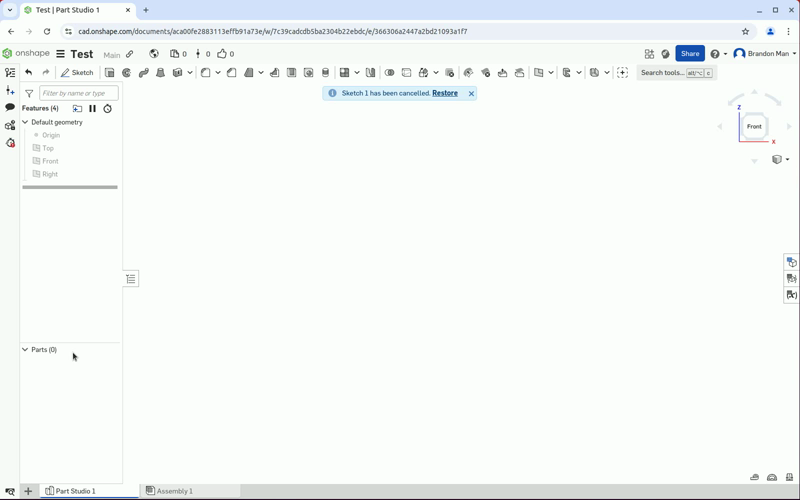
key(space)
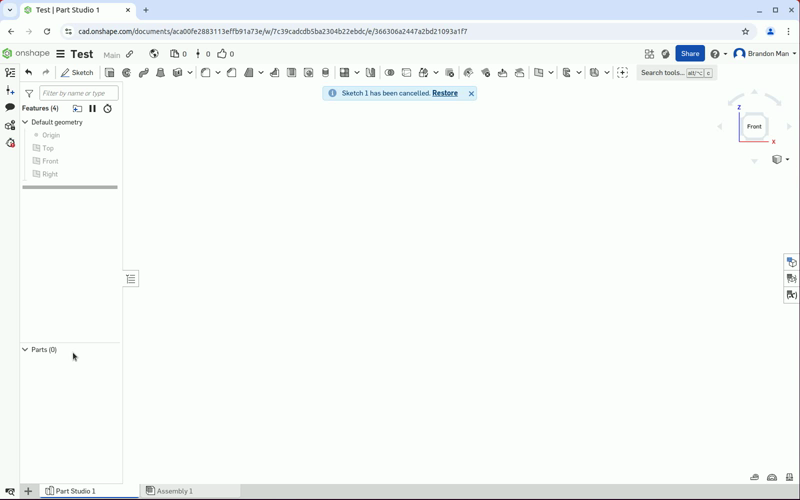
key_down(shift)
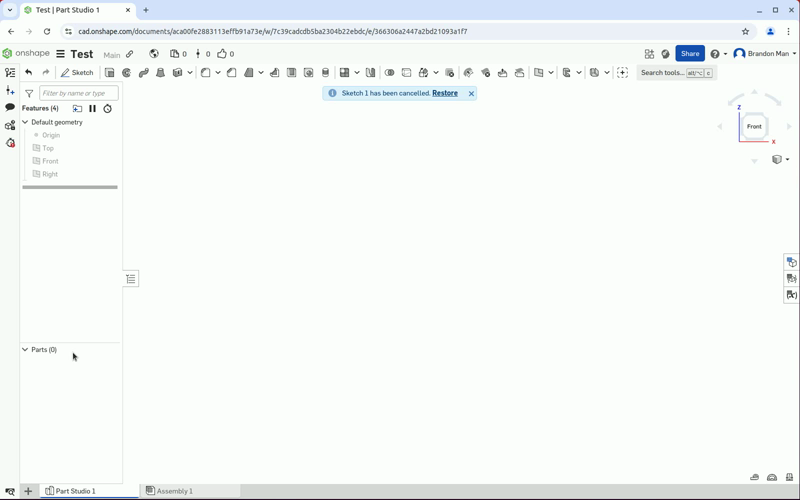
key(left)
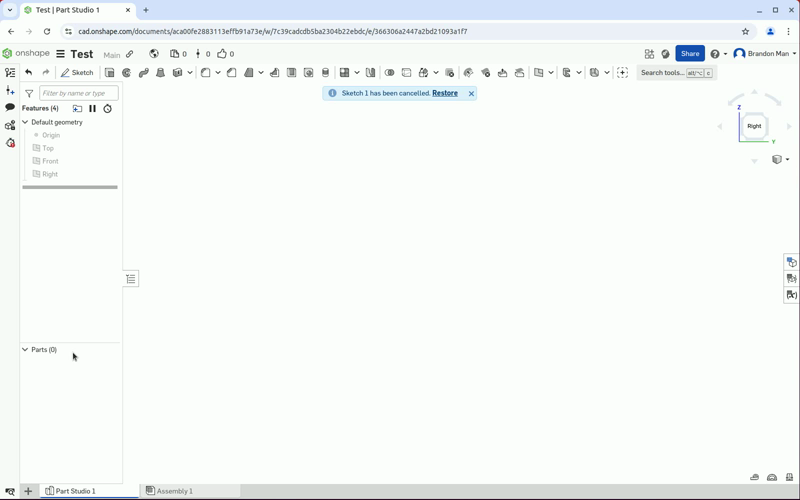
key_up(shift)
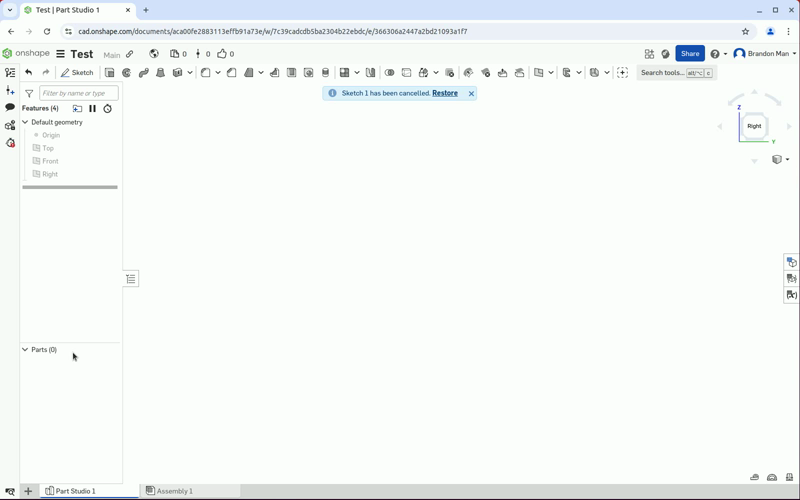
mouse_move(73, 352)
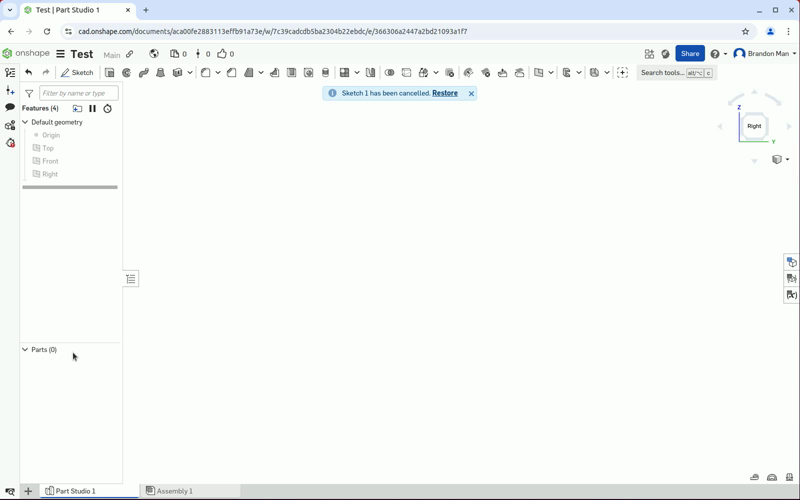
key(shift+y)
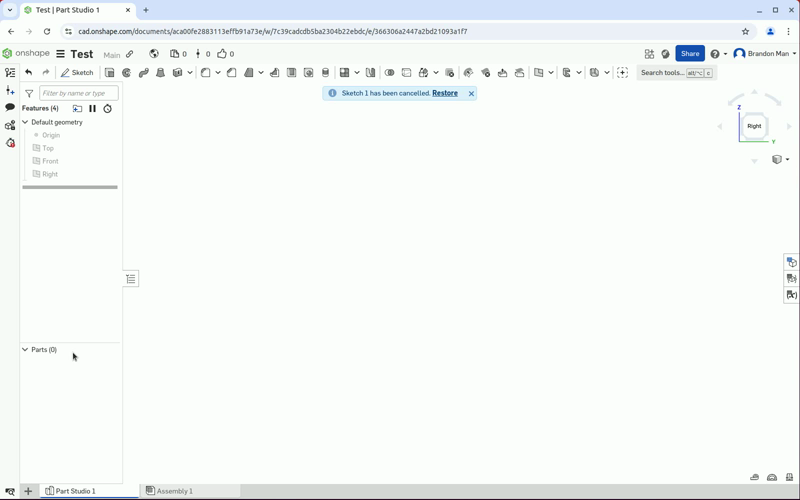
key(shift+s)
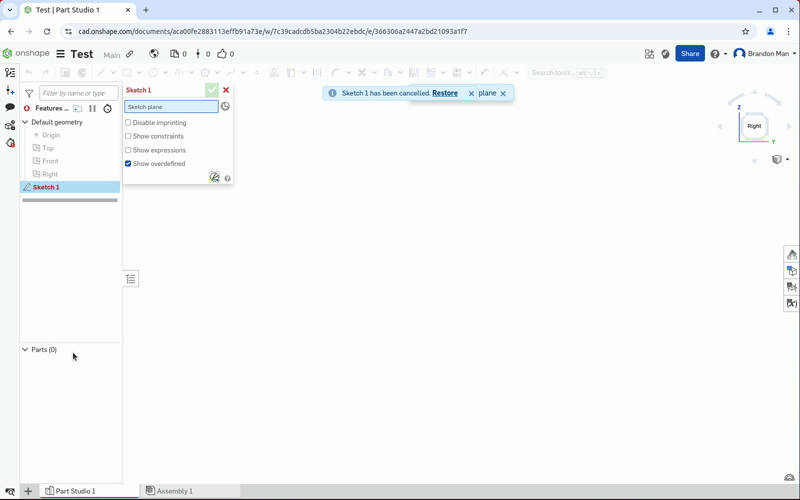
mouse_move(73, 176)
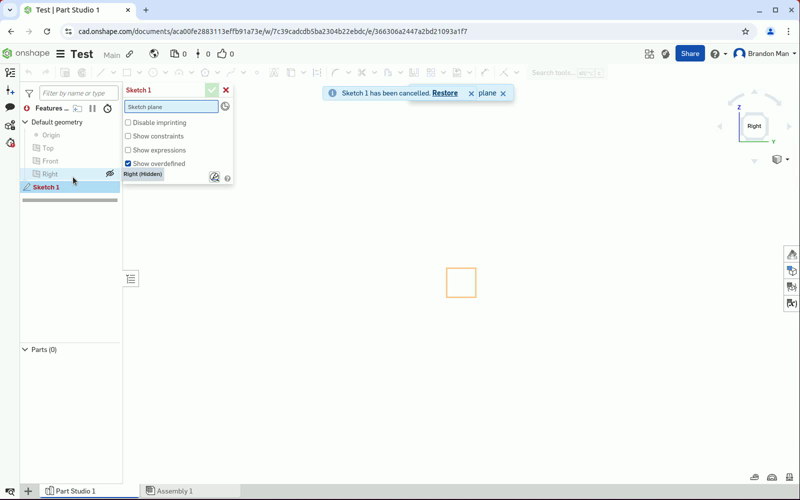
click(73, 176)
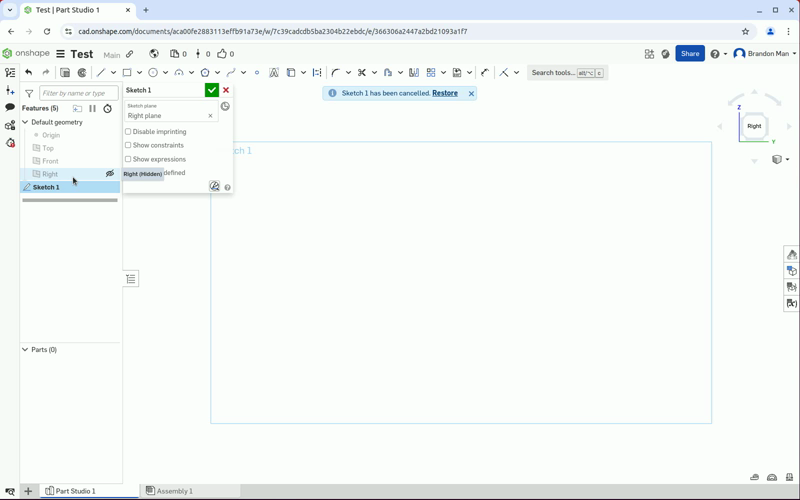
mouse_move(73, 352)
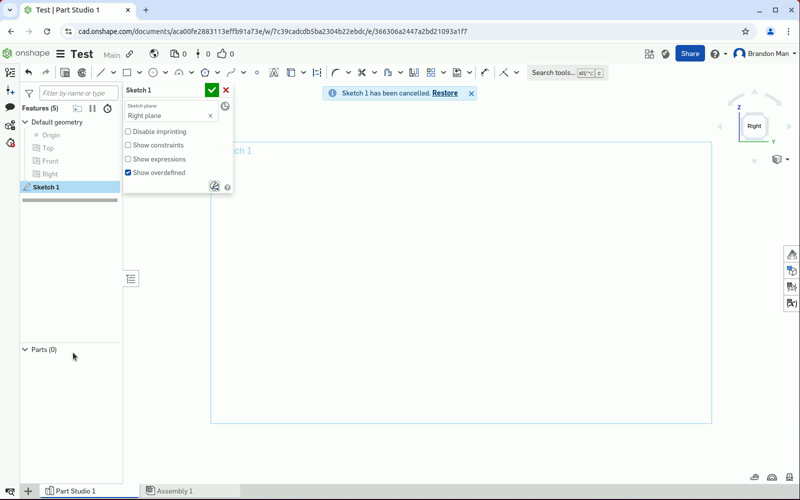
key(y)
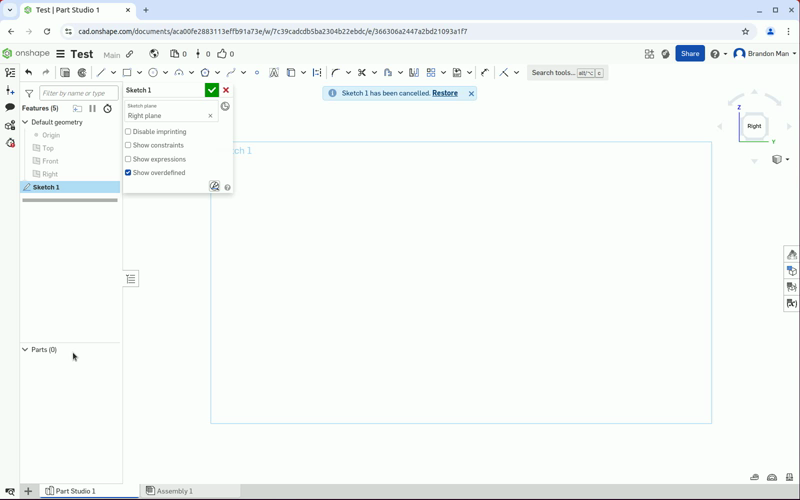
key(l)
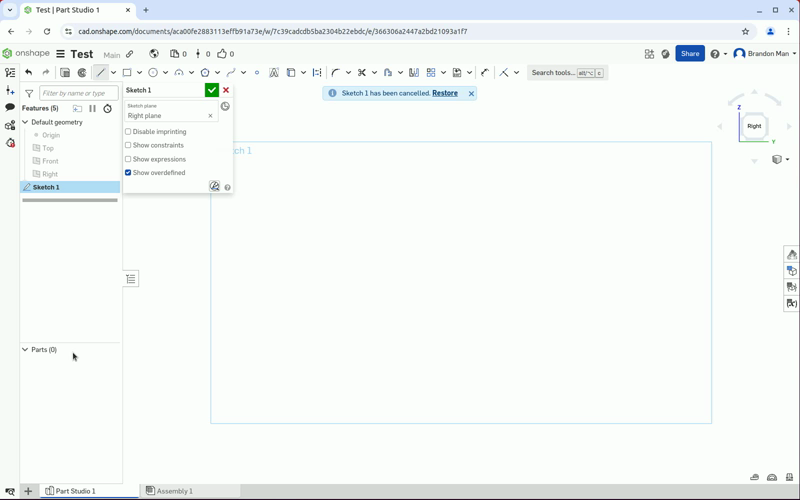
key_down(shift)
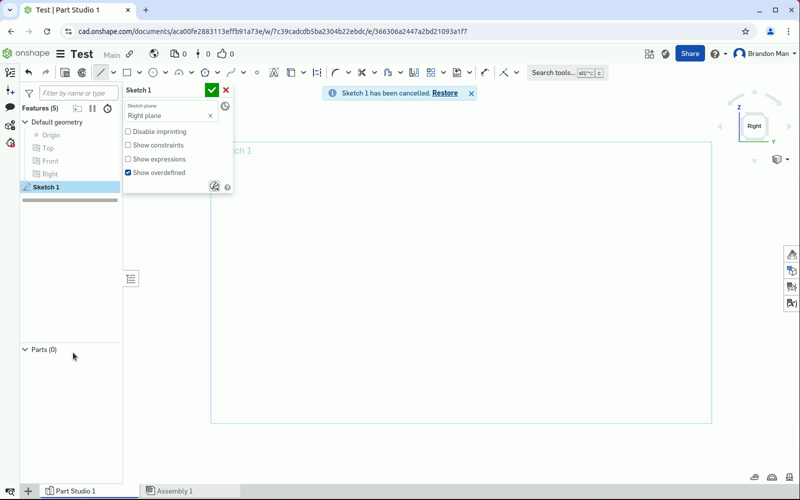
mouse_move(377, 193)
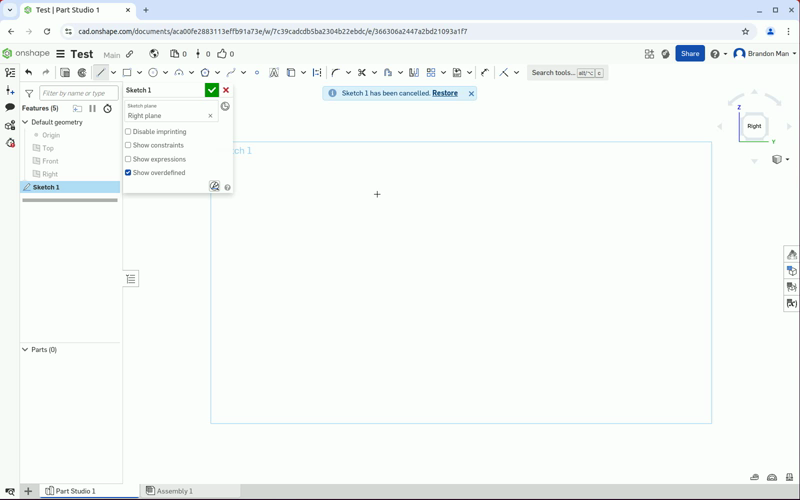
click(377, 193)
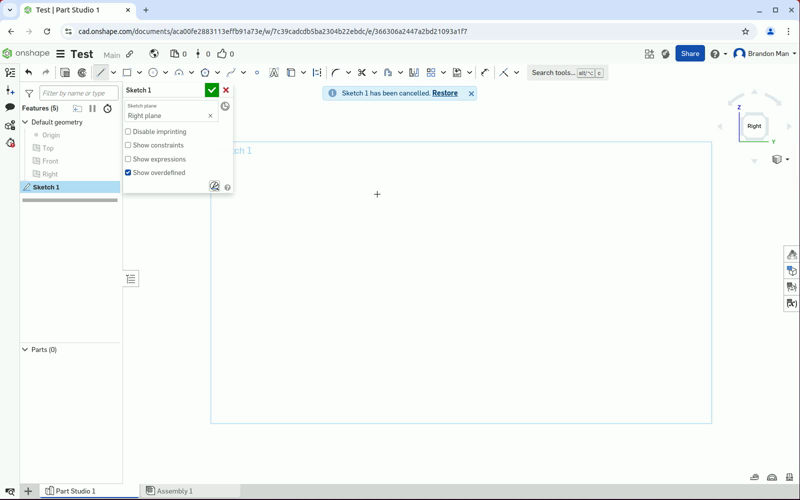
key_up(shift)
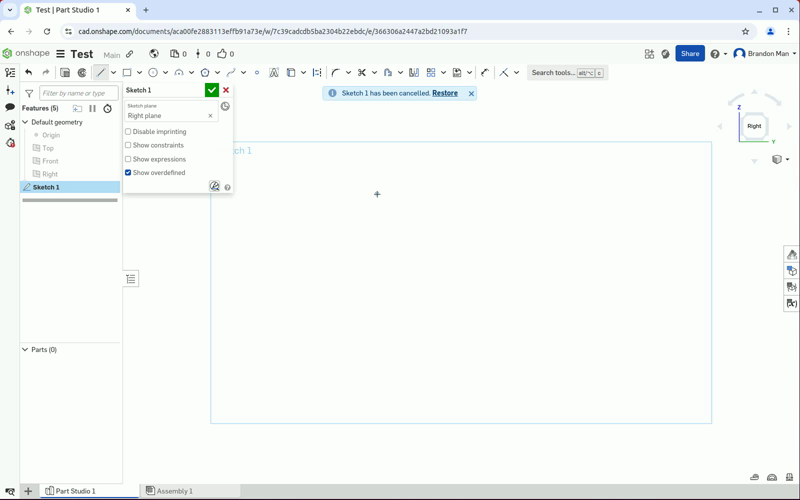
key_down(shift)
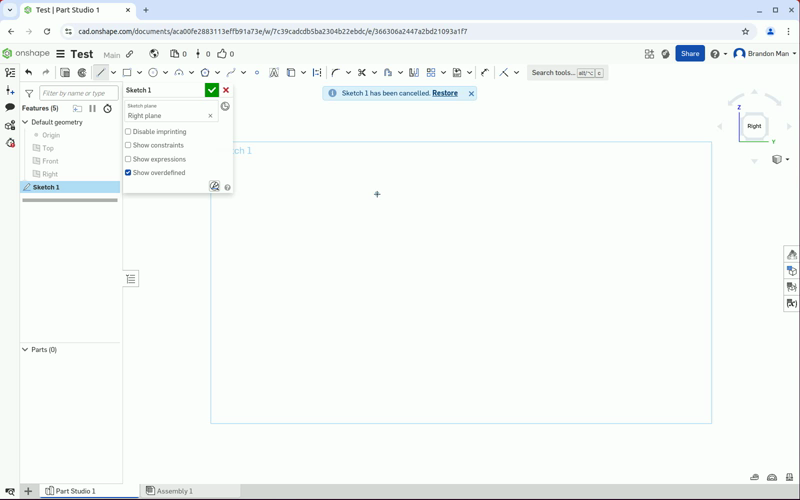
mouse_move(556, 193)
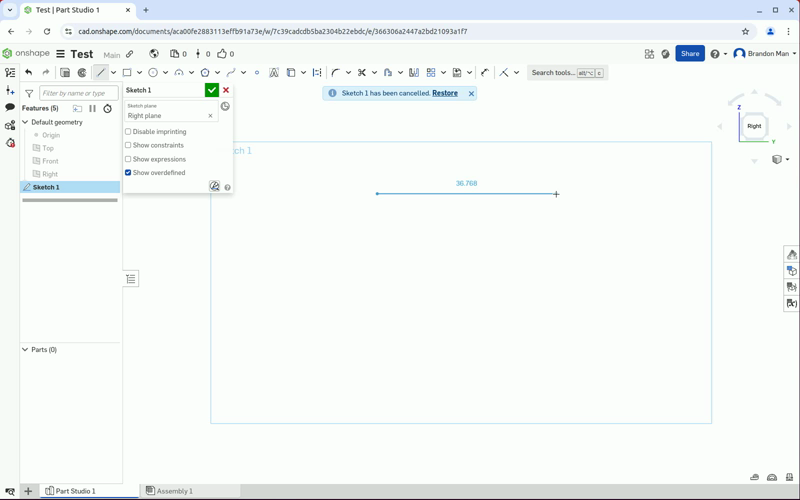
click(556, 193)
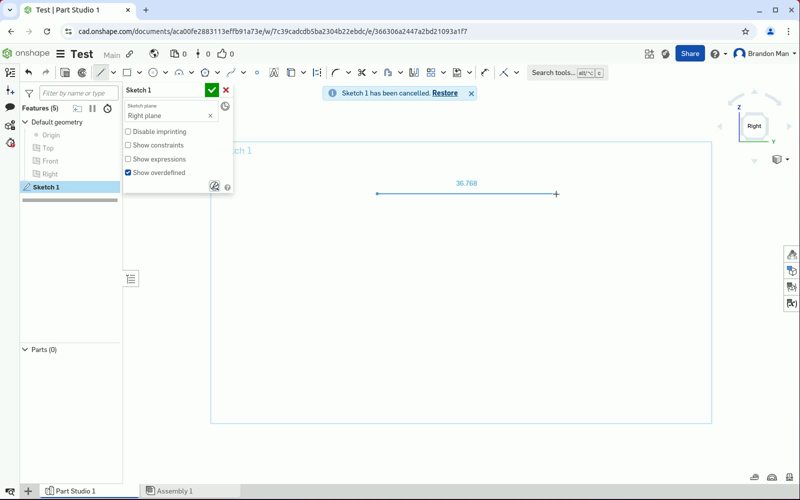
key_up(shift)
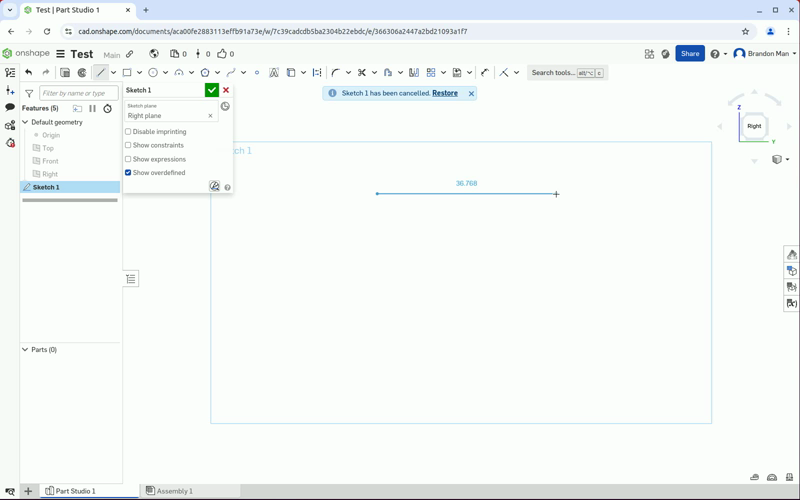
key_down(shift)
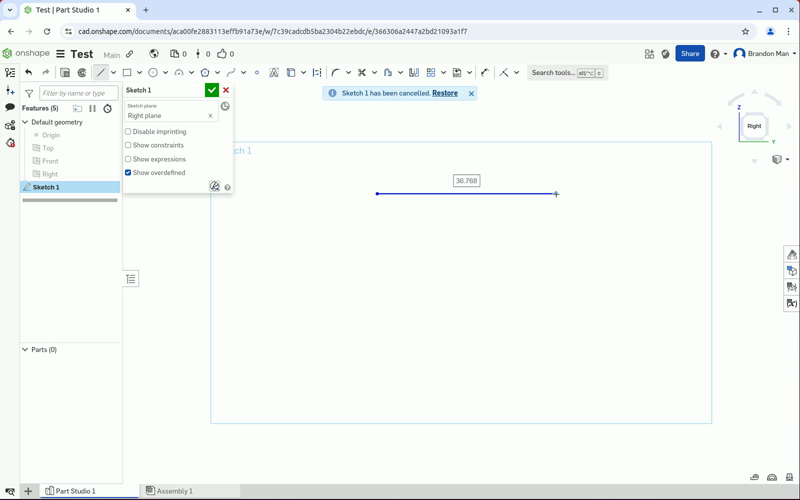
mouse_move(586, 193)
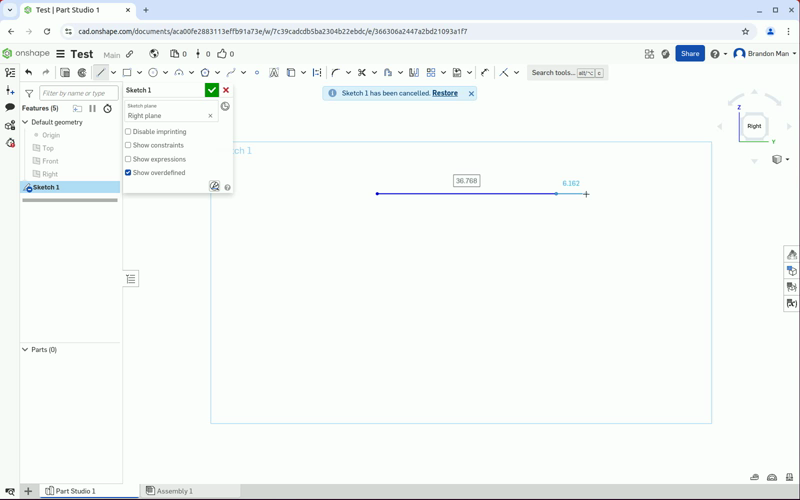
mouse_move(556, 180)
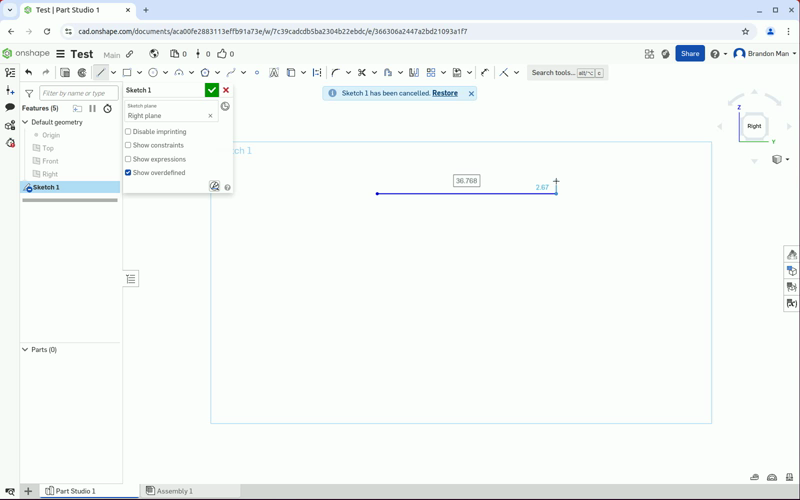
click(556, 180)
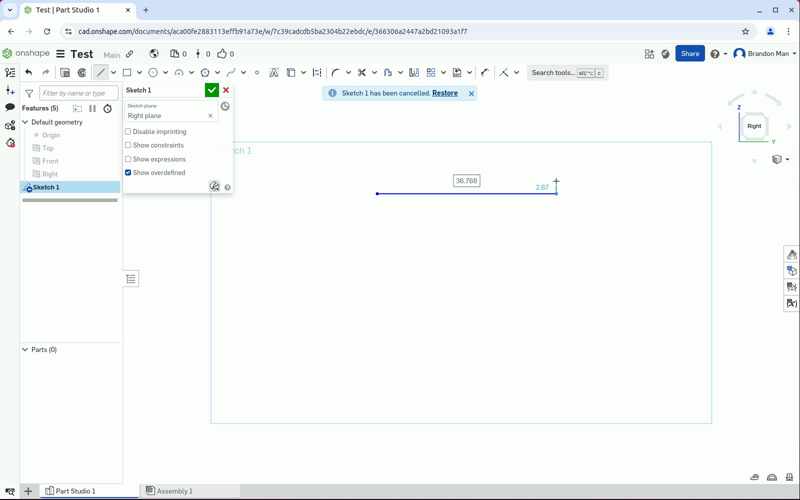
key_up(shift)
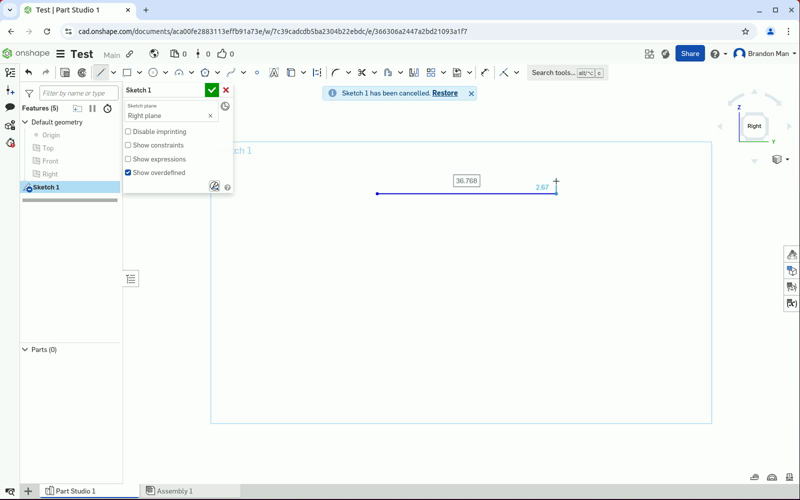
key_down(shift)
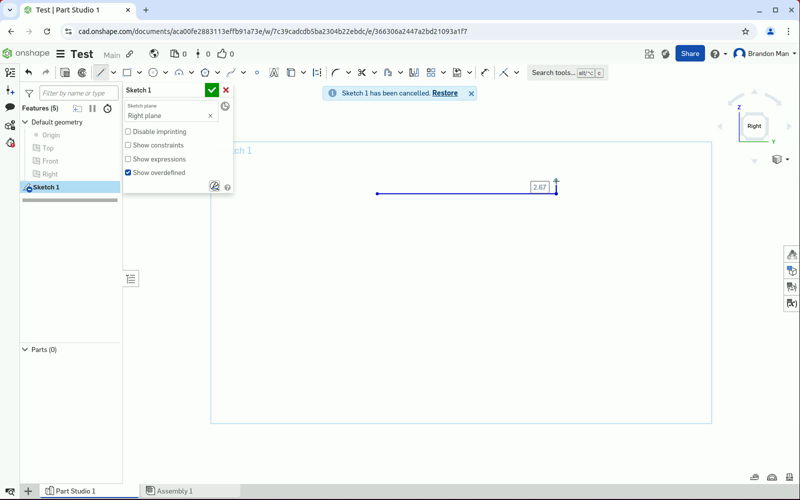
mouse_move(377, 180)
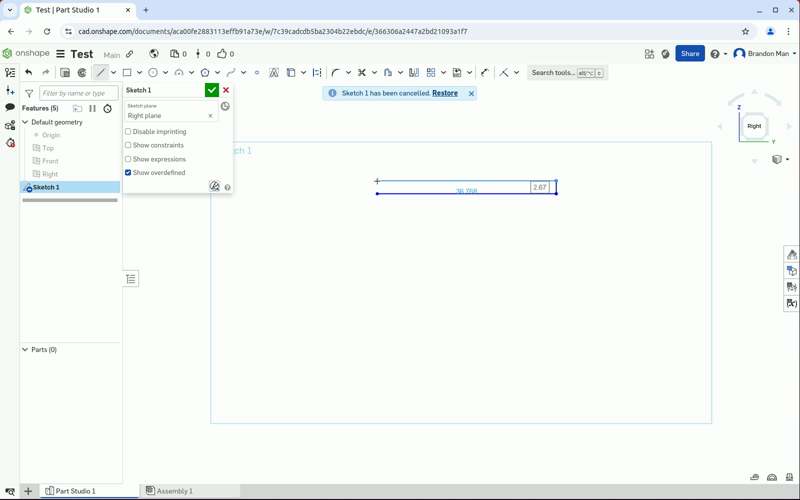
click(377, 180)
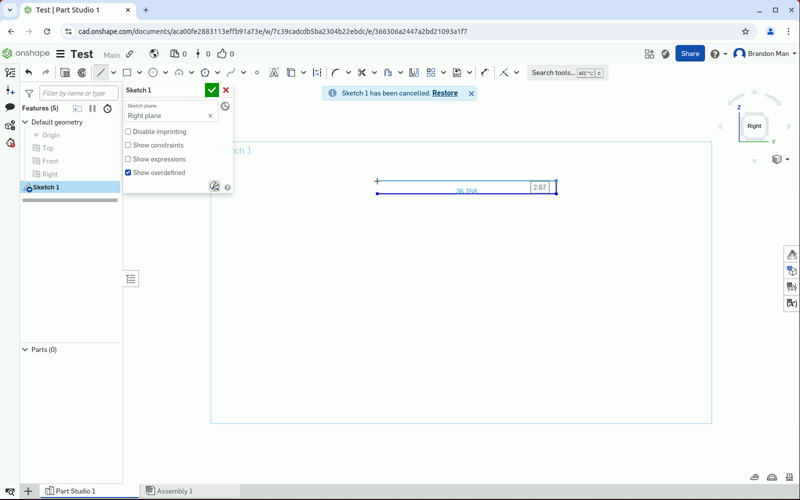
key_up(shift)
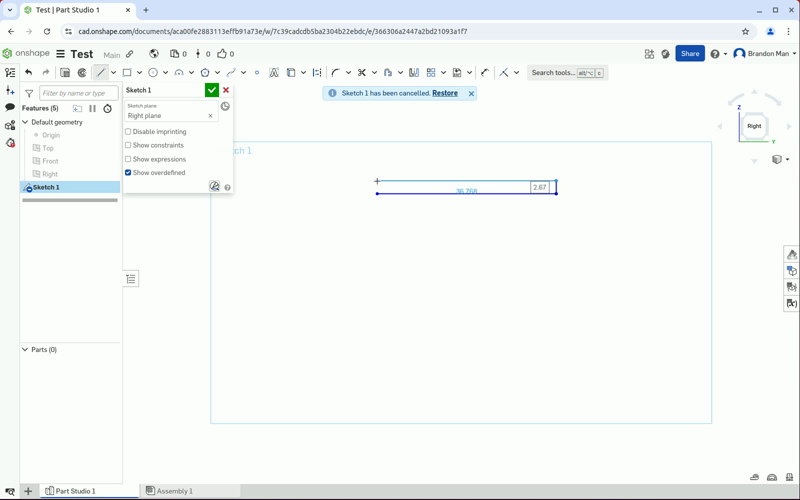
mouse_move(407, 180)
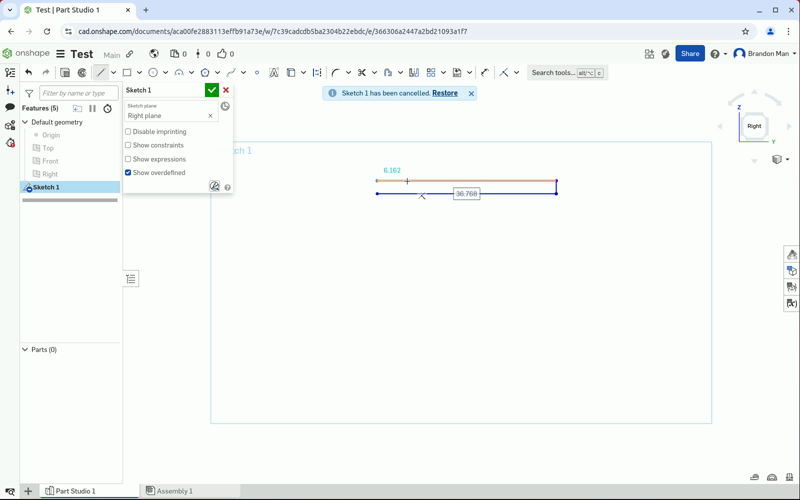
key_down(shift)
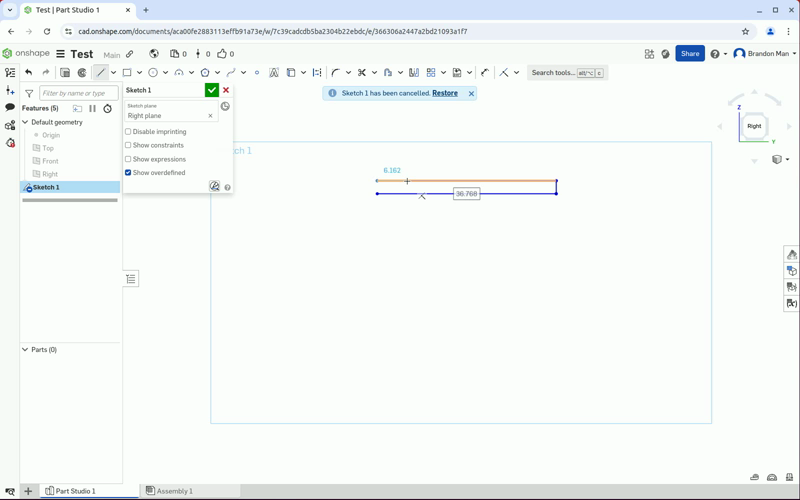
mouse_move(377, 193)
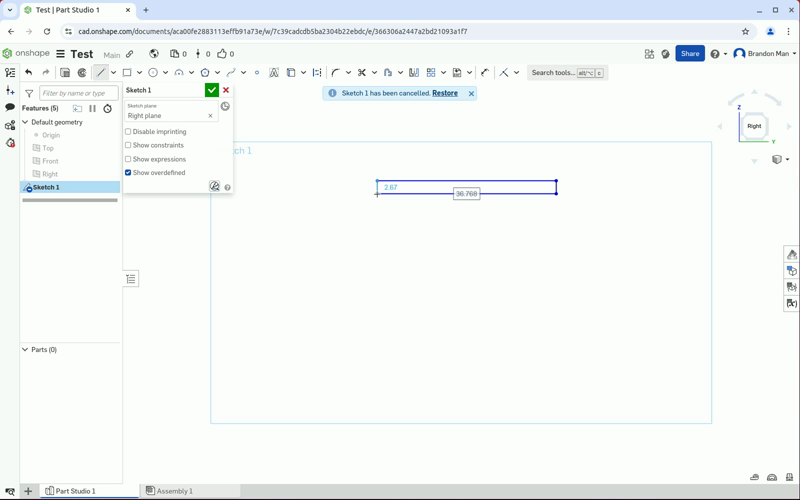
key_up(shift)
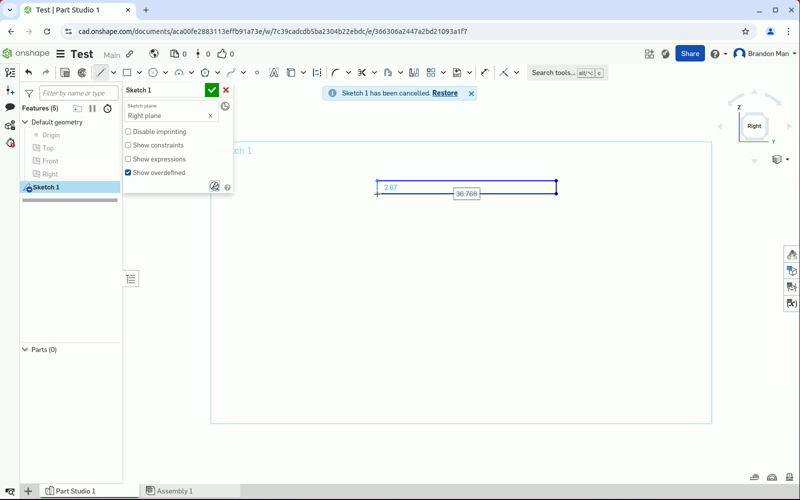
click(377, 193)
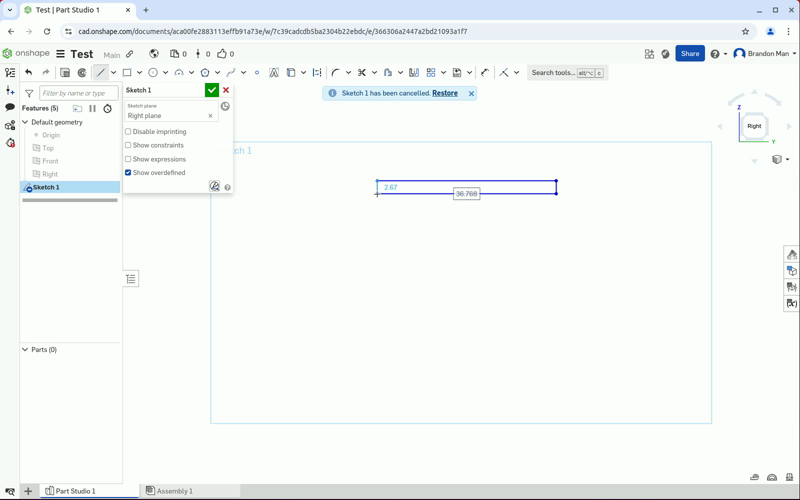
key(esc)
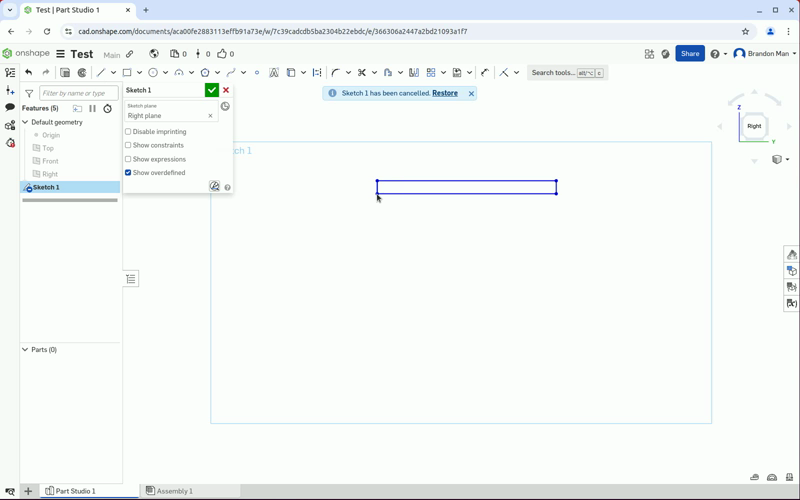
mouse_move(429, 182)
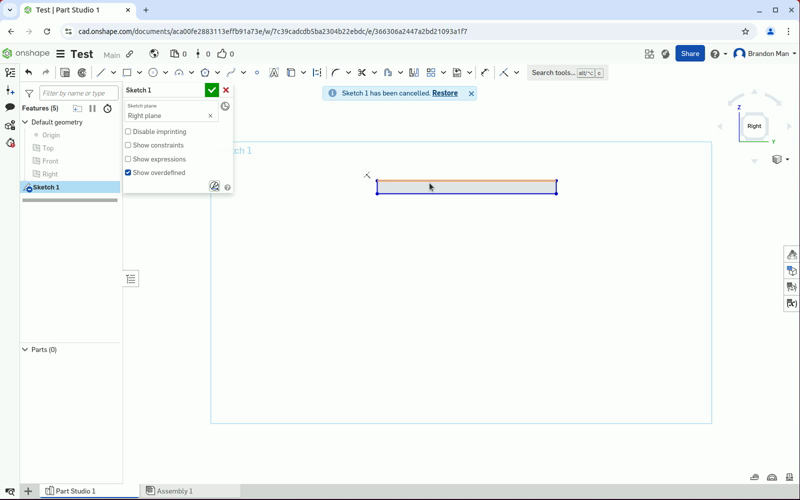
click(429, 182)
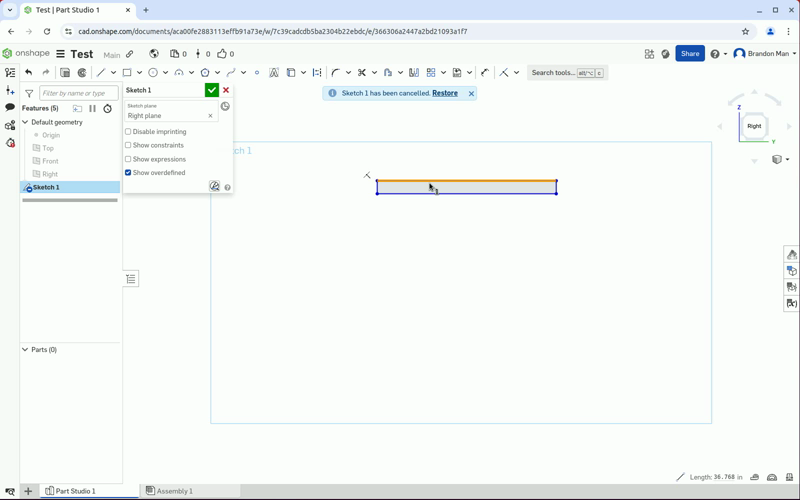
mouse_move(73, 352)
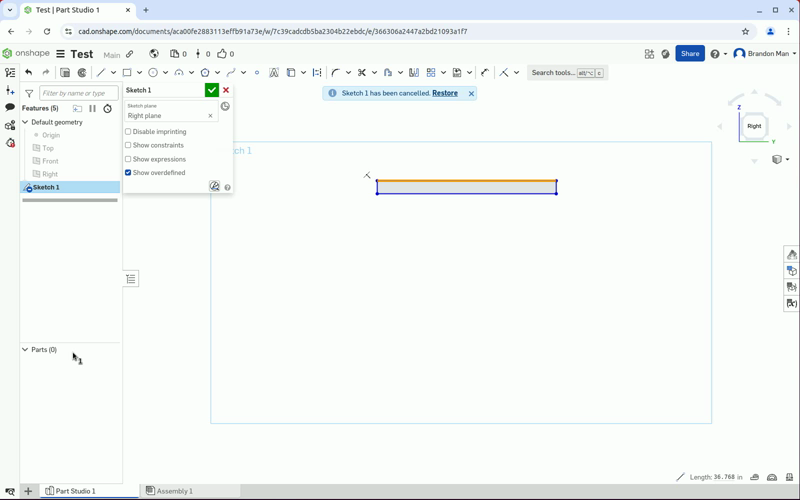
key(shift+y)
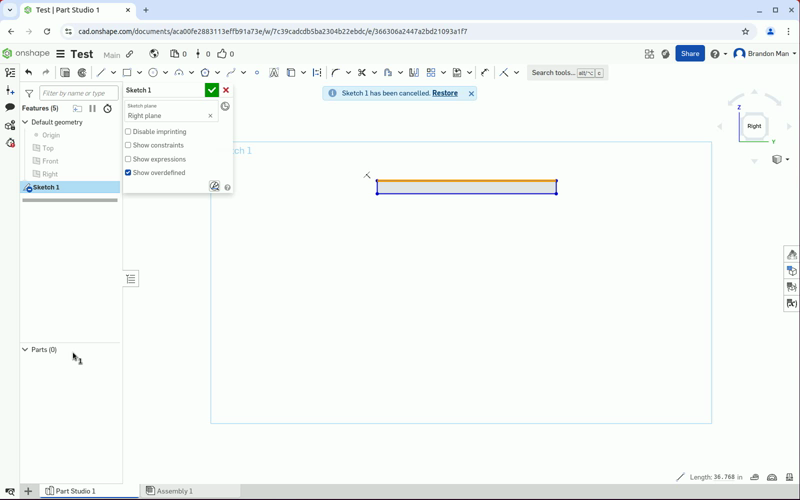
key(shift+e)
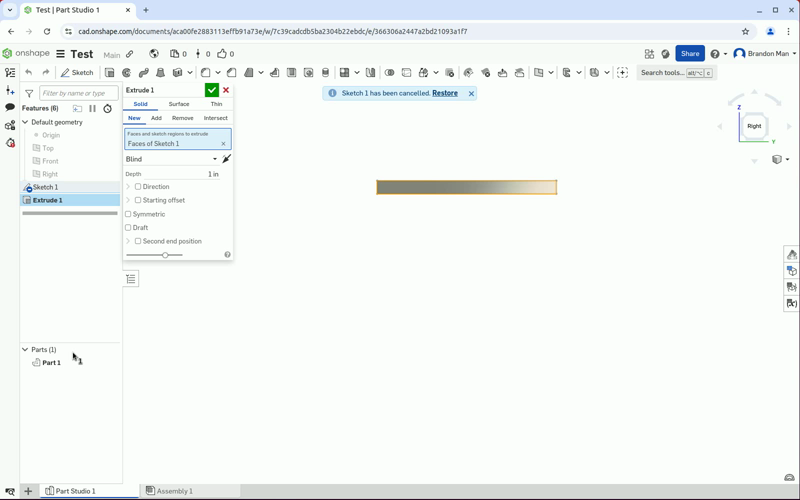
mouse_move(143, 106)
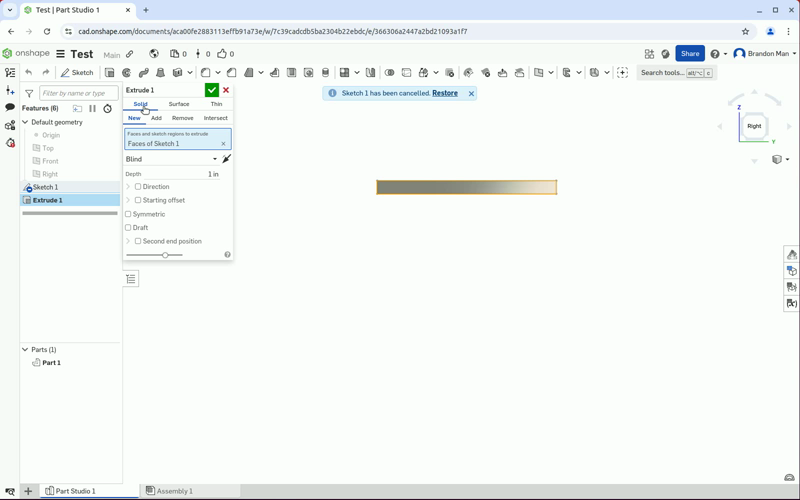
click(143, 106)
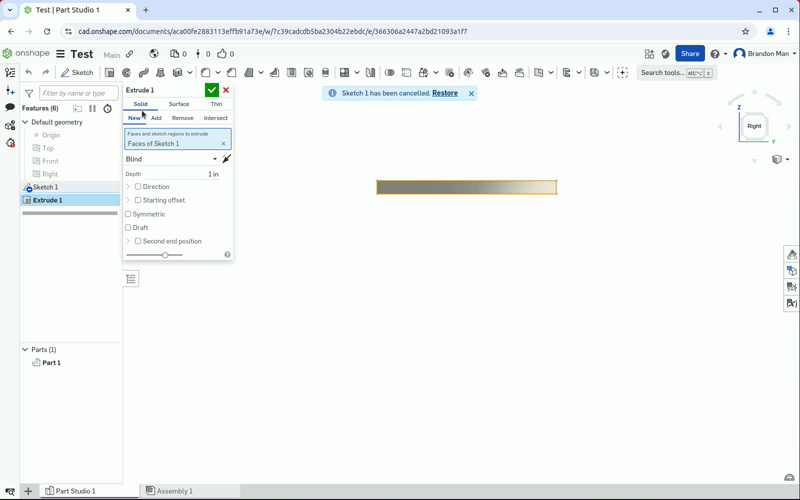
mouse_move(137, 120)
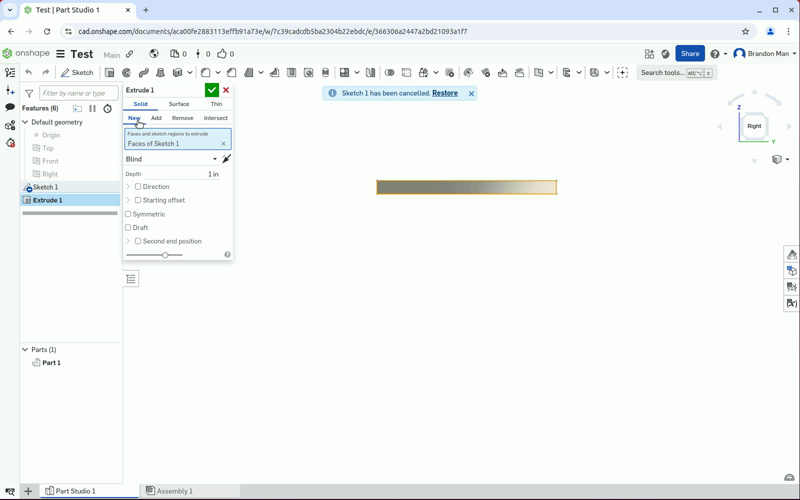
click(137, 120)
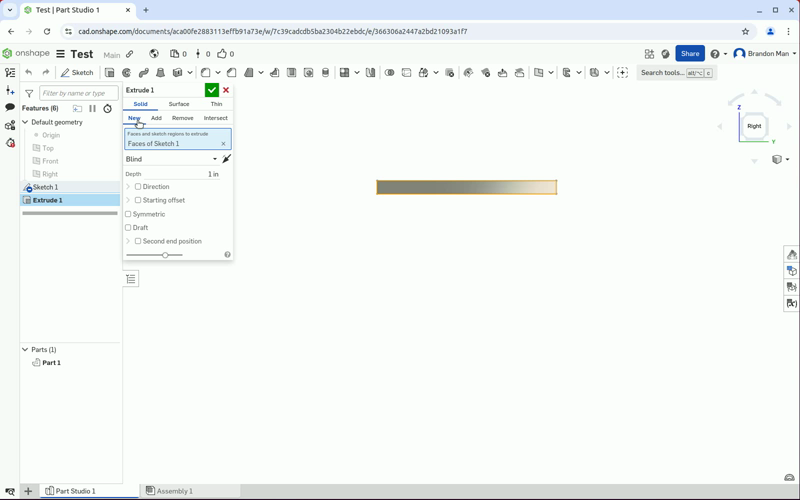
key(tab, 4)
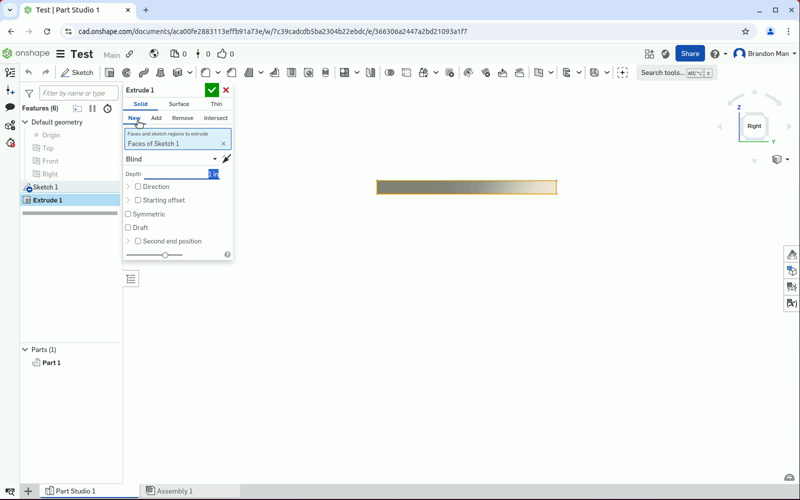
text(-0.963)
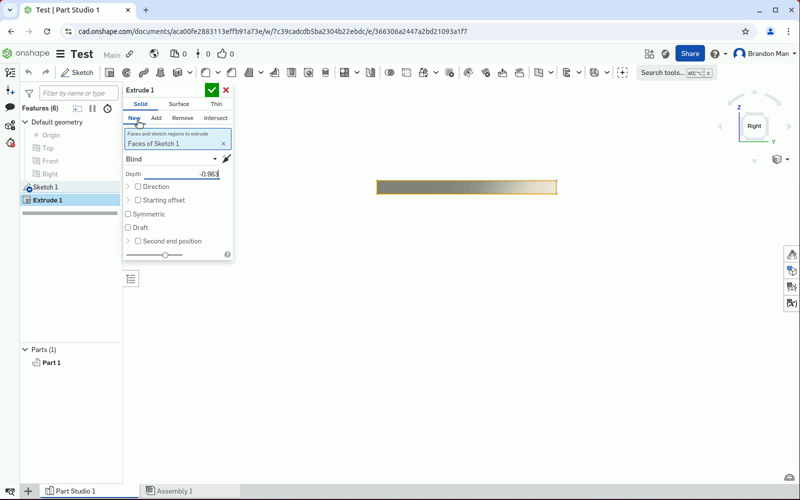
key(enter)
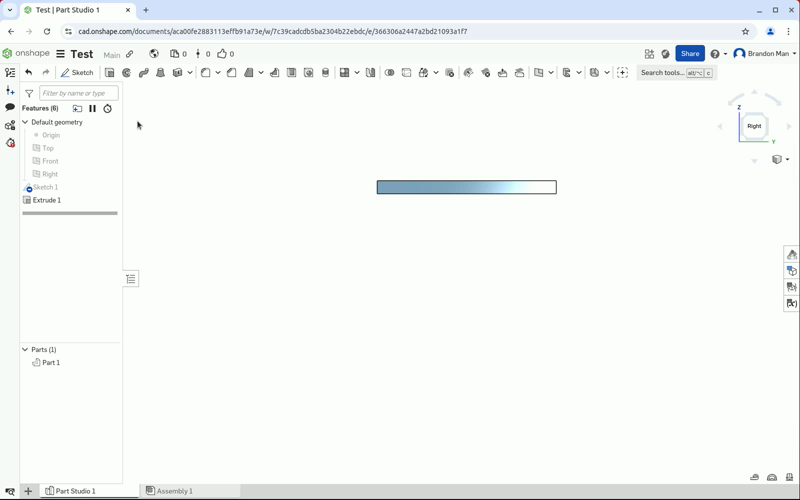
key(shift+h)
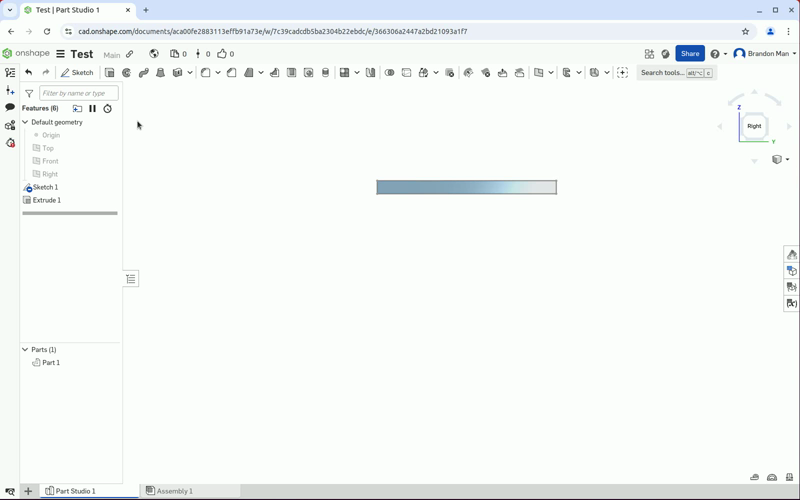
key(shift+h)
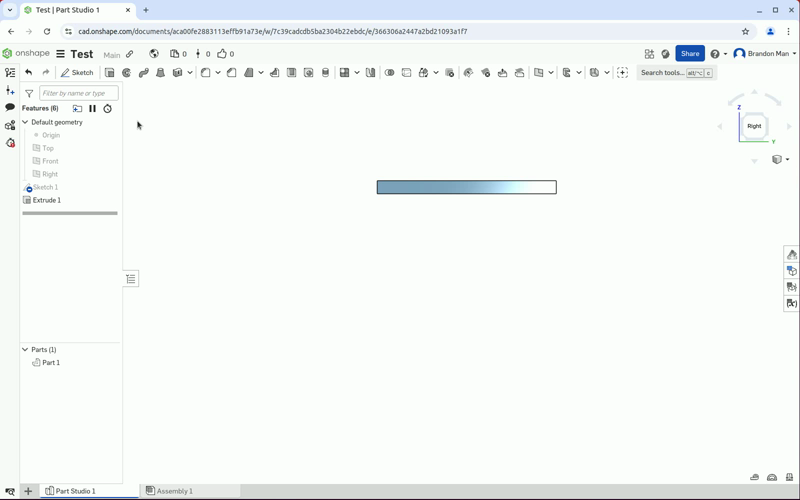
mouse_move(73, 189)
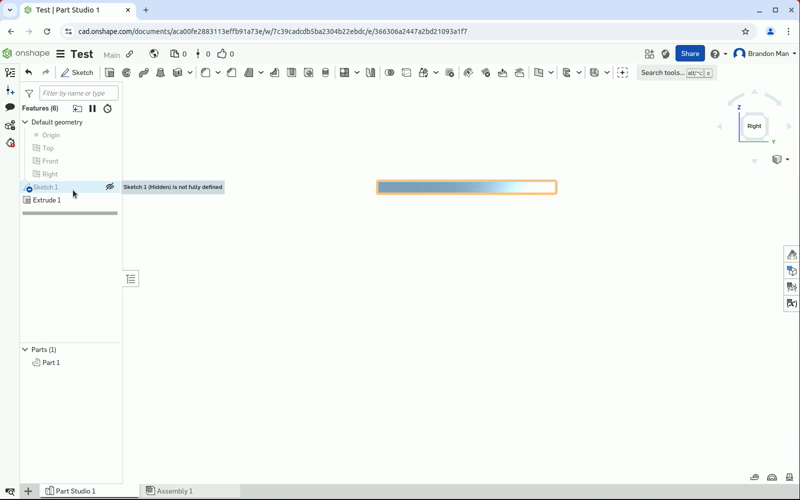
click(73, 189)
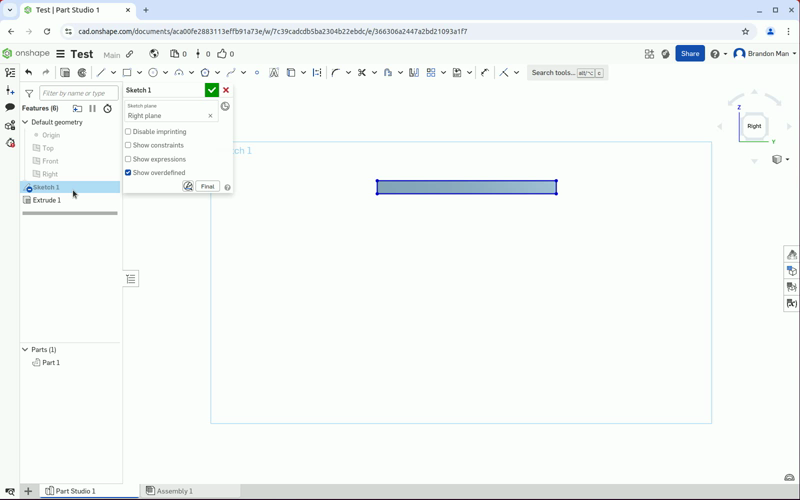
mouse_move(229, 92)
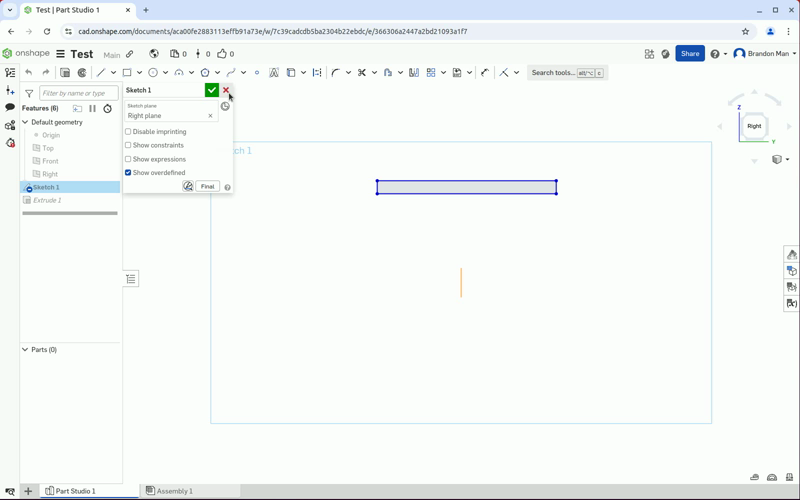
click(229, 92)
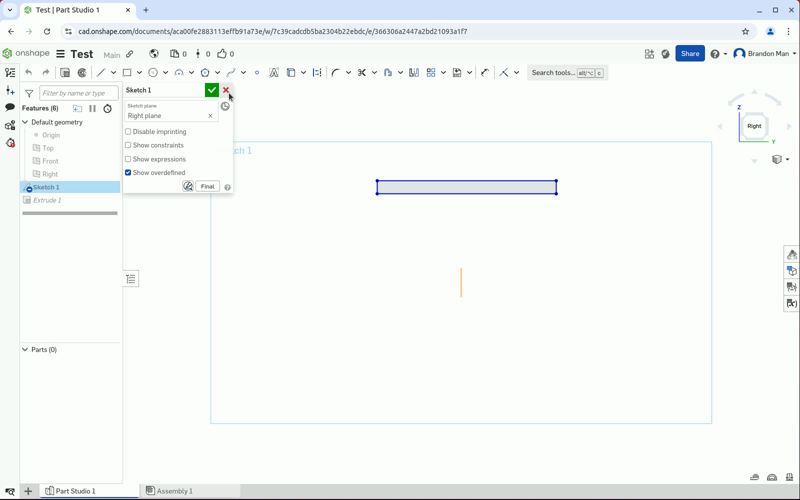
key(shift+s)
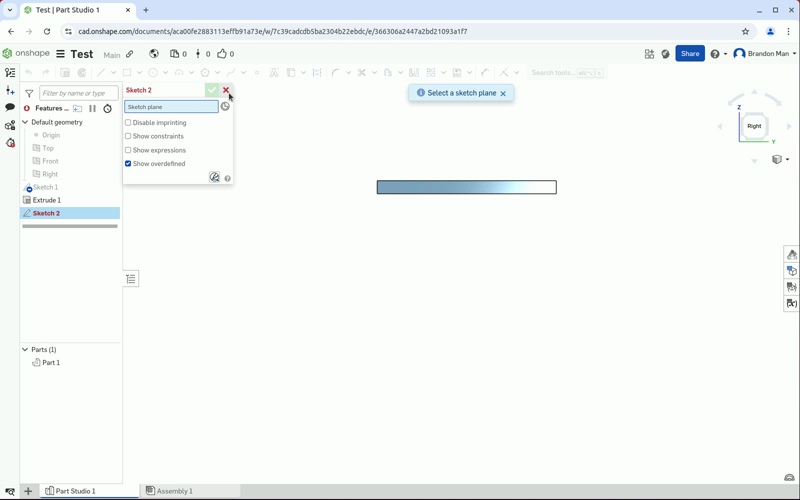
mouse_move(73, 176)
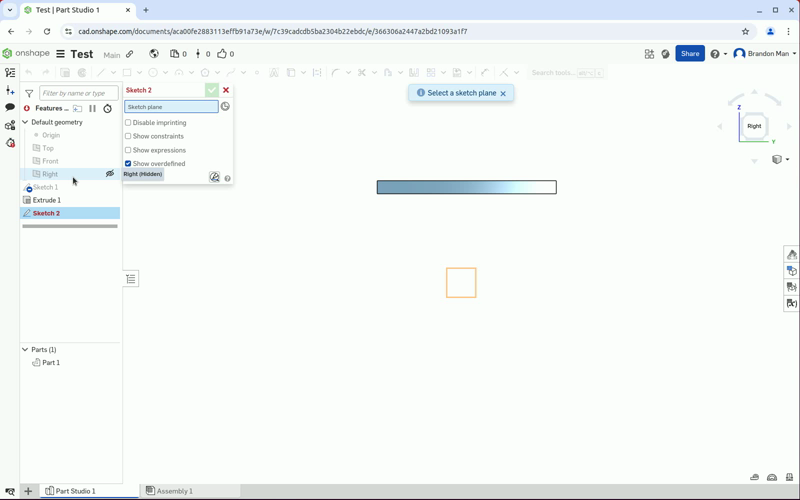
click(73, 176)
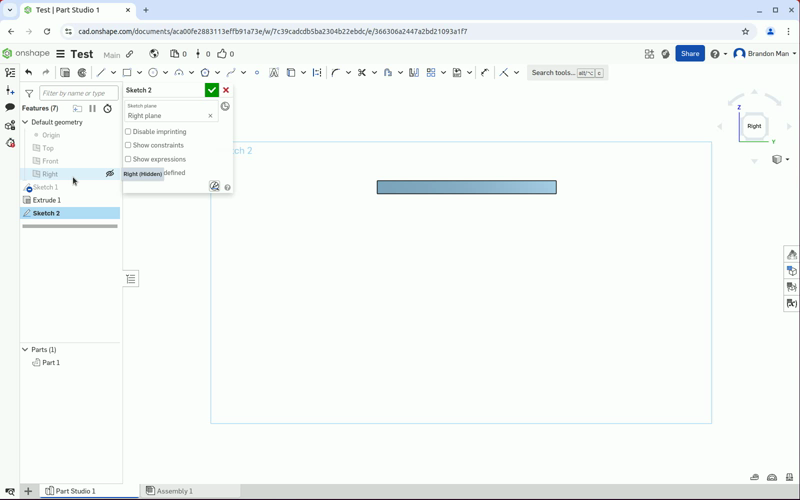
mouse_move(73, 352)
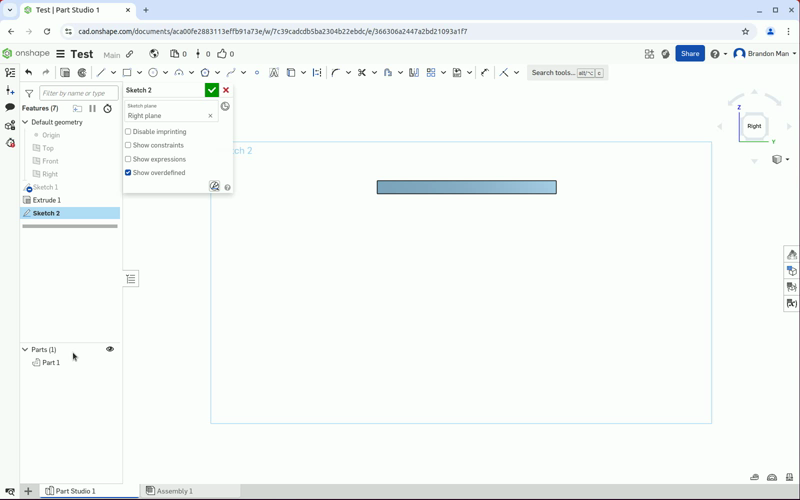
key(y)
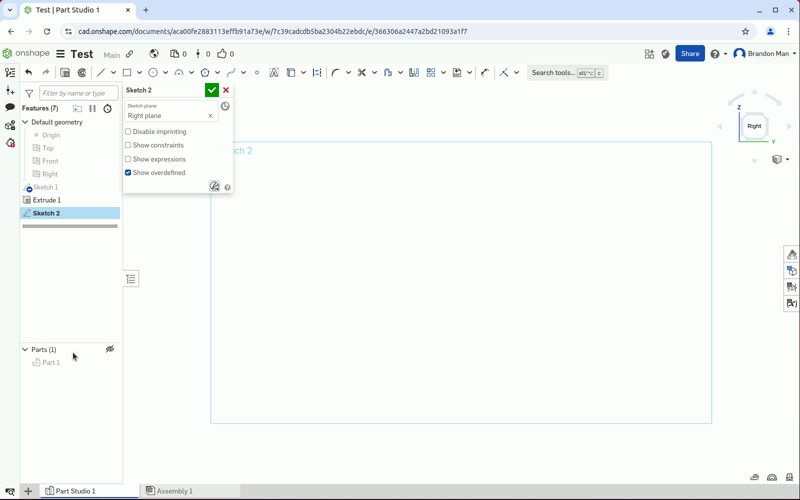
key(l)
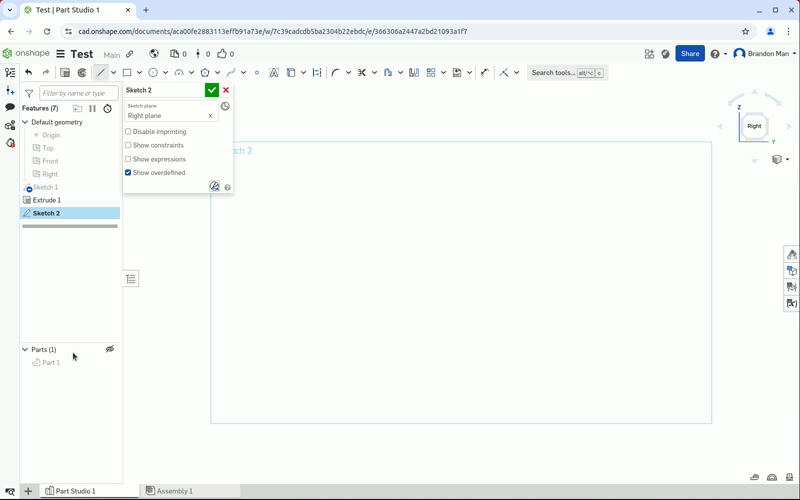
key_down(shift)
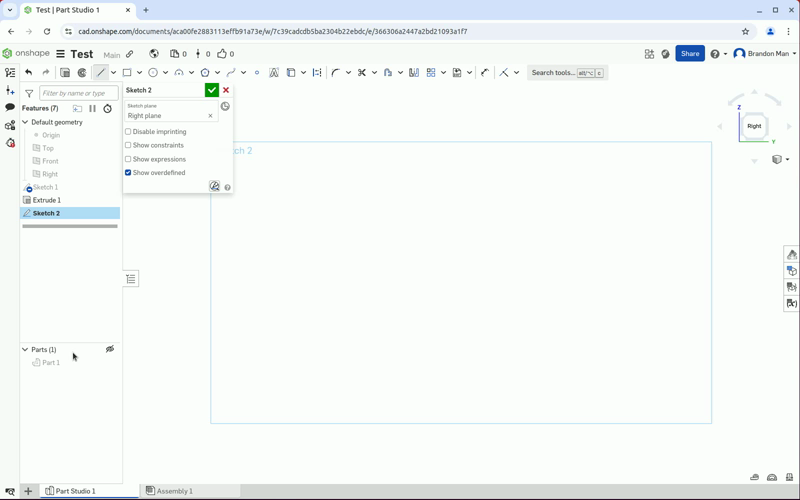
mouse_move(377, 193)
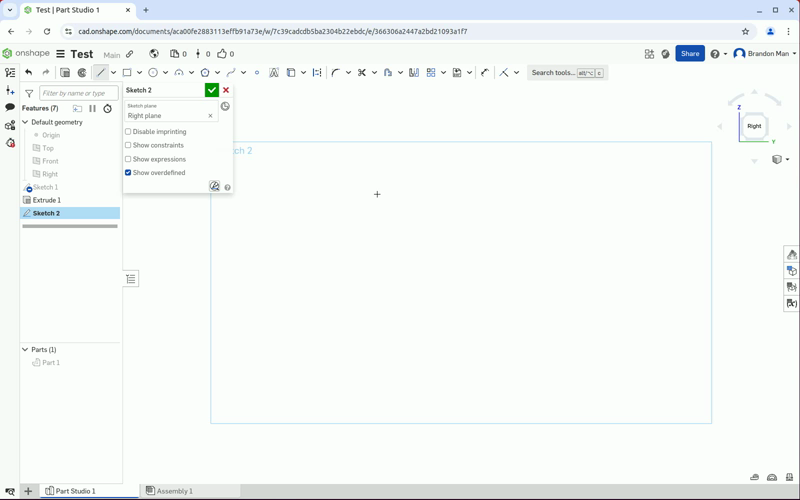
click(377, 193)
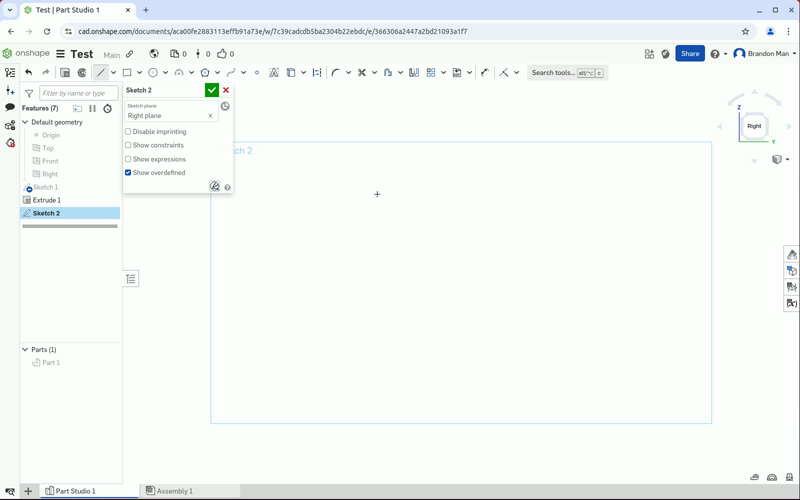
key_up(shift)
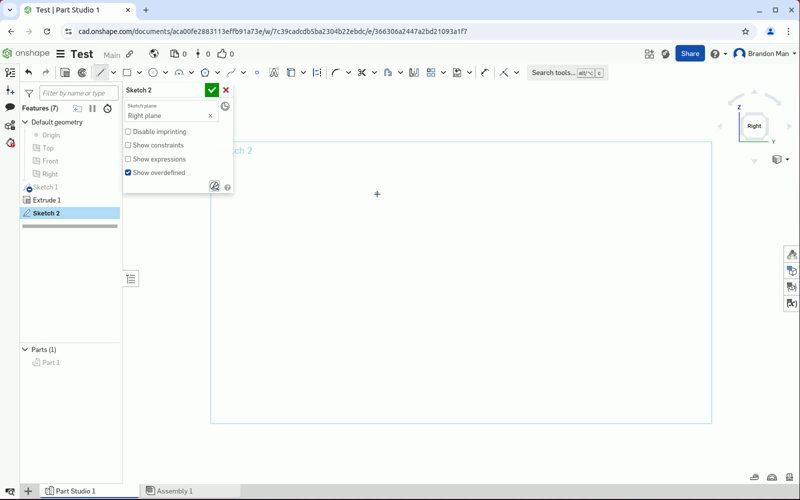
key_down(shift)
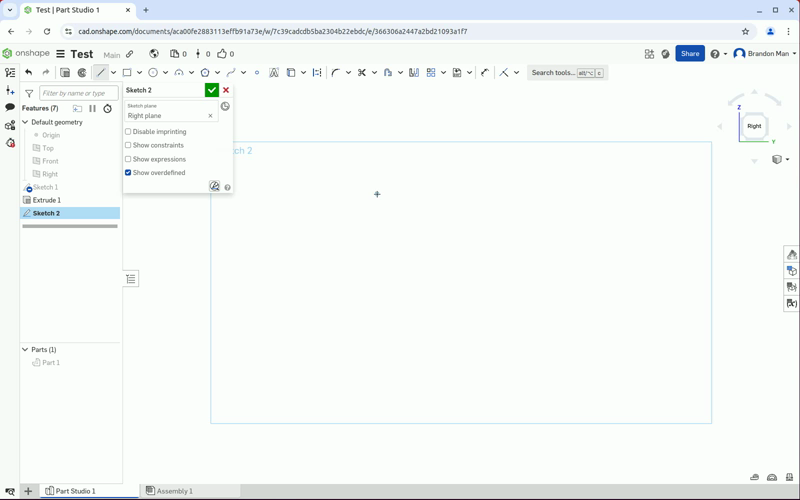
mouse_move(556, 193)
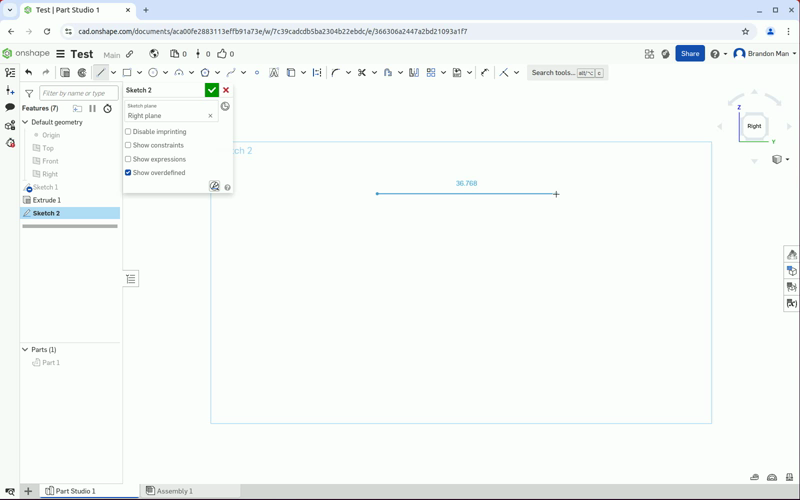
click(556, 193)
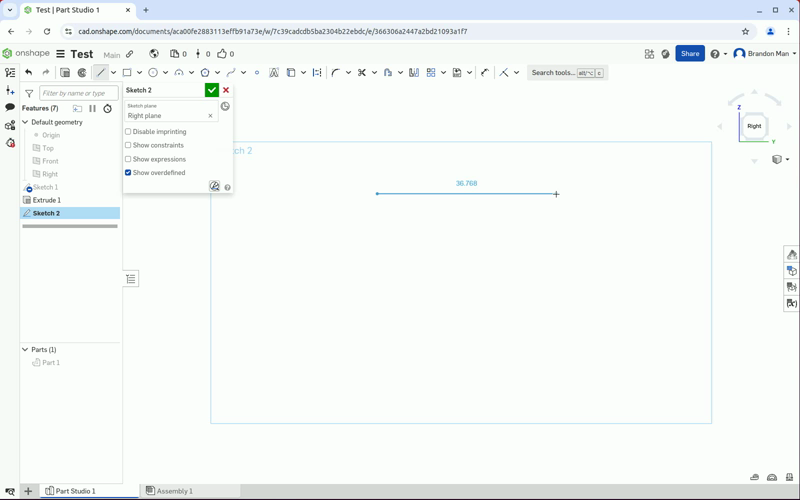
key_up(shift)
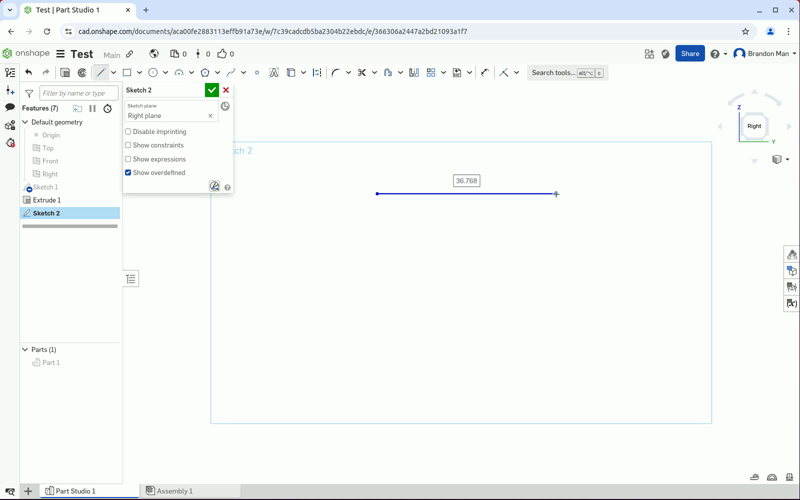
key_down(shift)
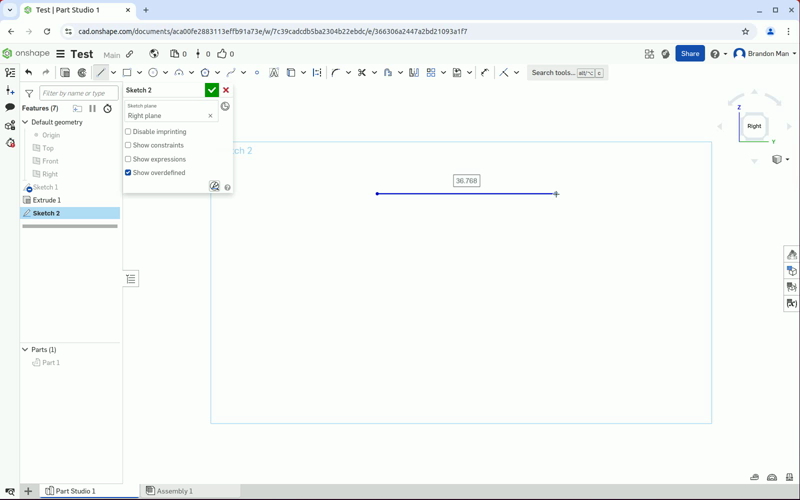
mouse_move(586, 193)
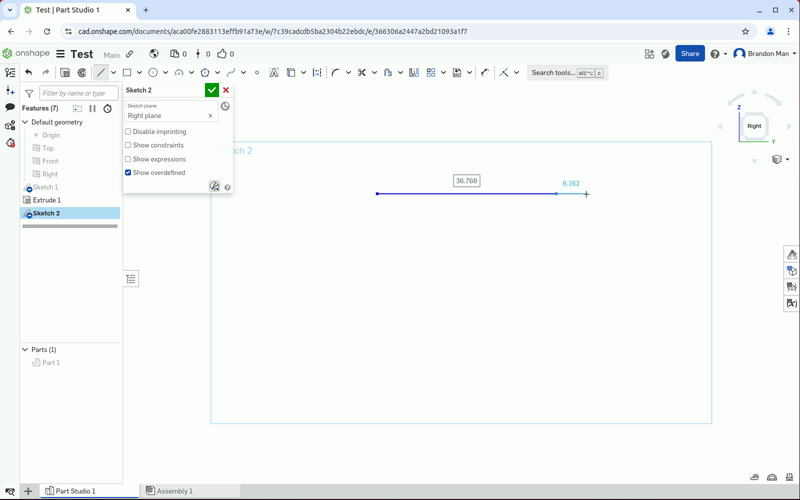
mouse_move(556, 180)
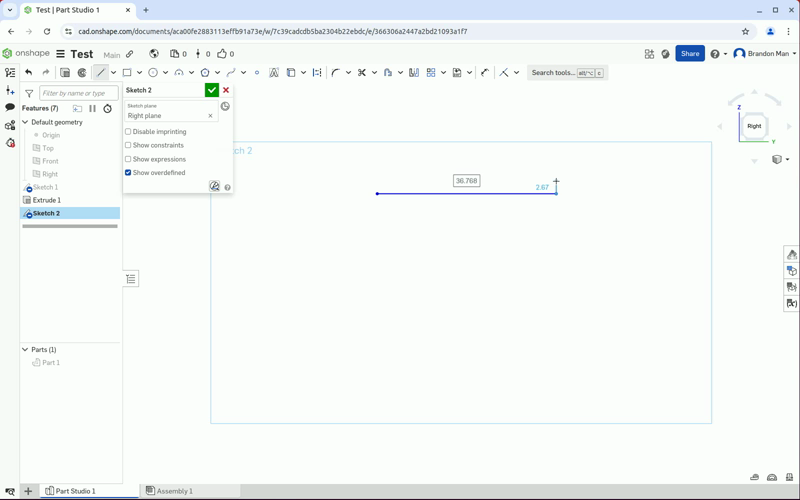
click(556, 180)
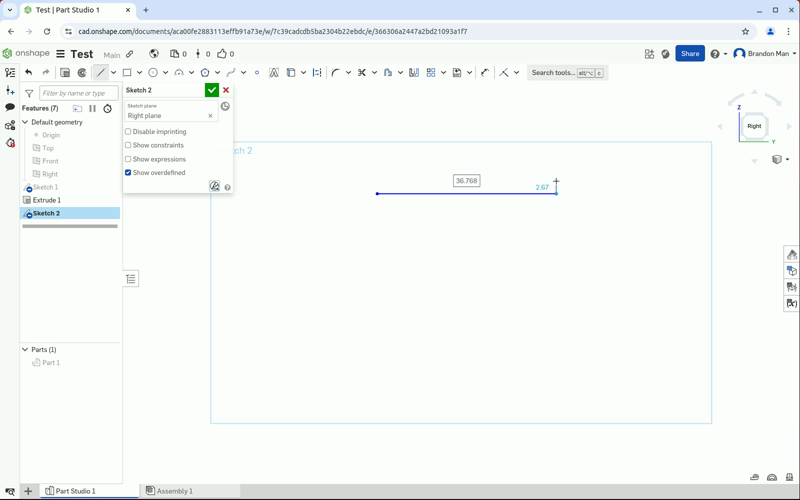
key_up(shift)
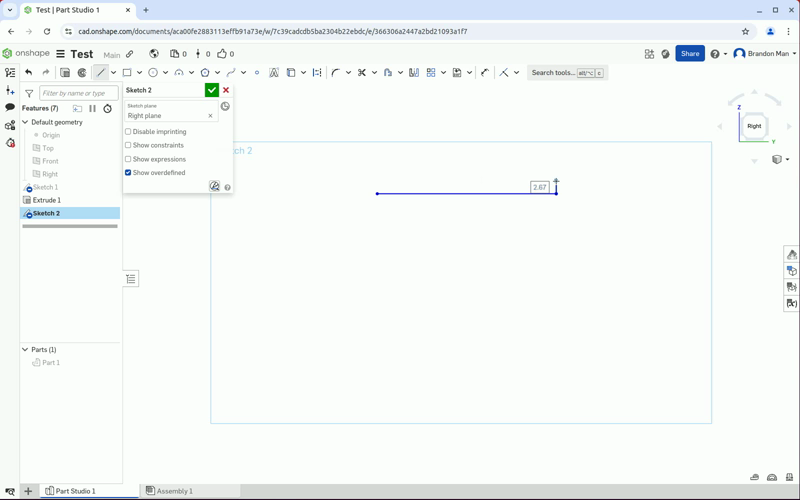
key_down(shift)
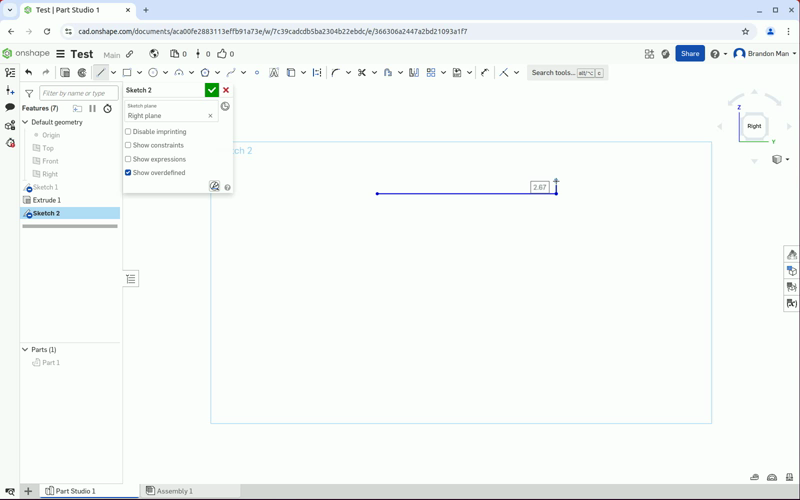
mouse_move(377, 180)
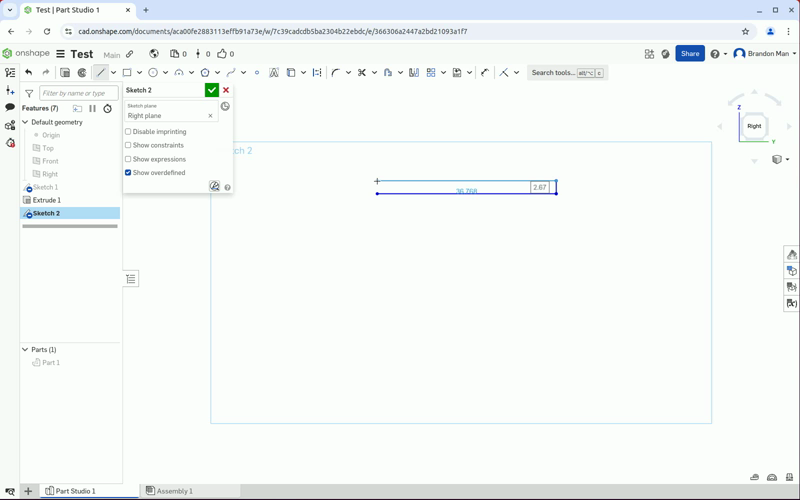
click(377, 180)
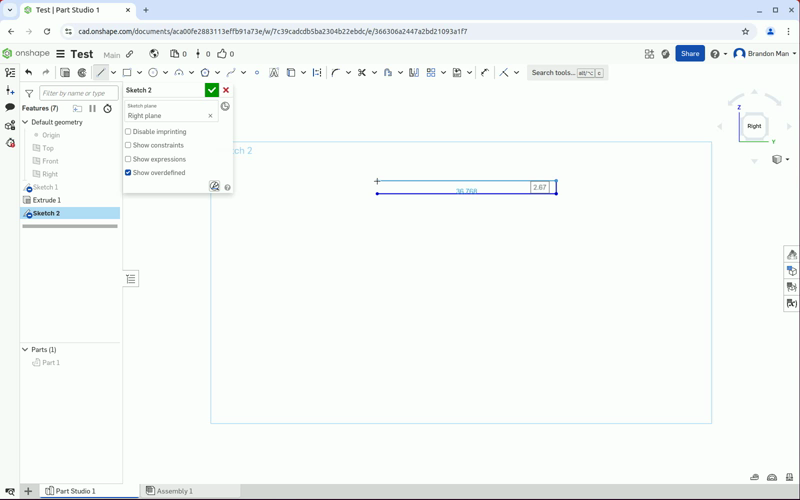
key_up(shift)
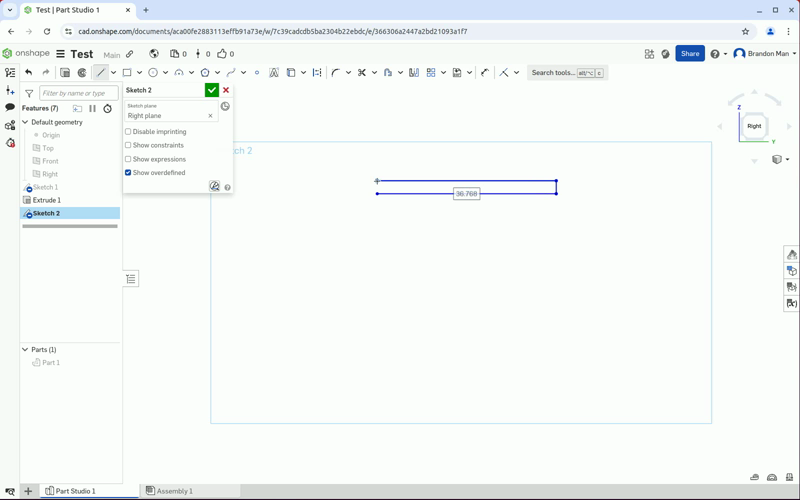
mouse_move(407, 180)
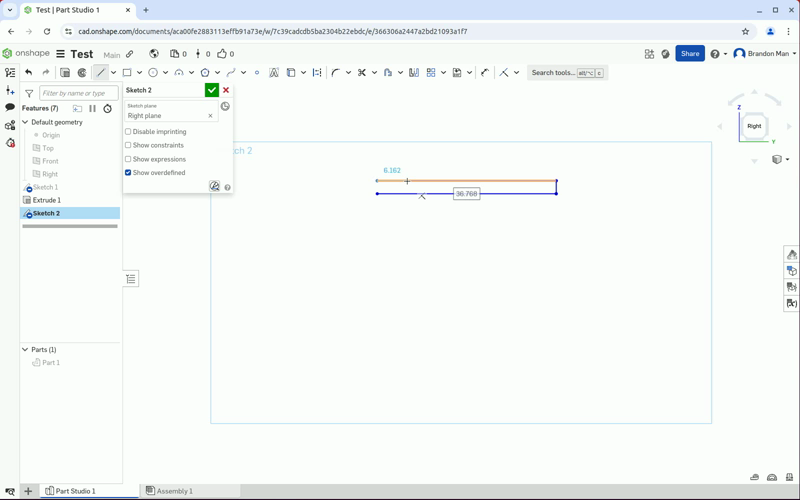
key_down(shift)
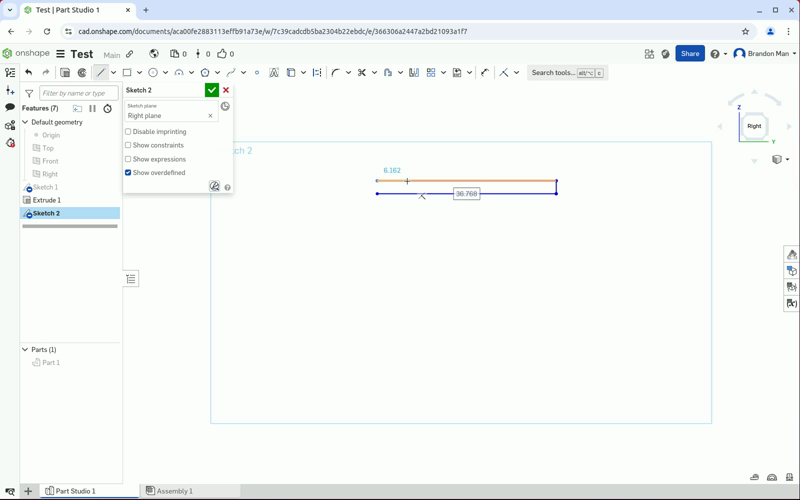
mouse_move(377, 193)
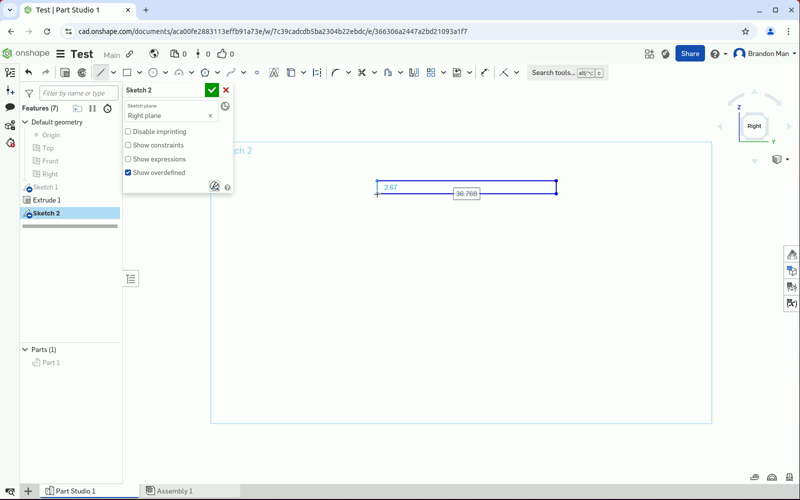
key_up(shift)
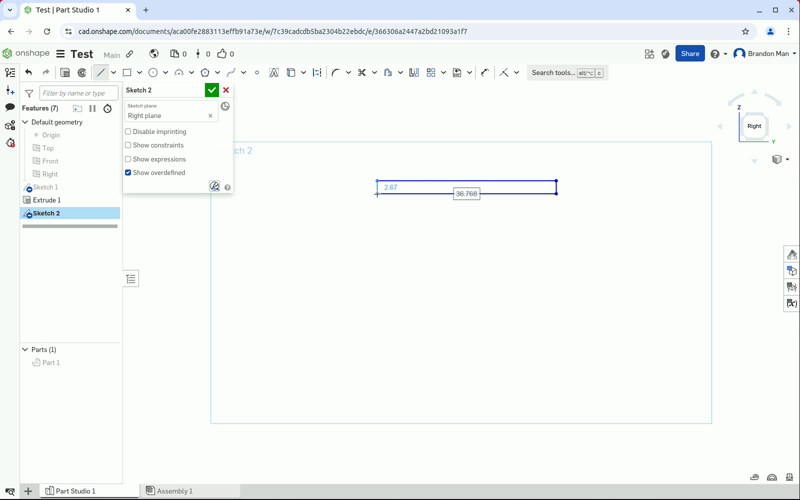
click(377, 193)
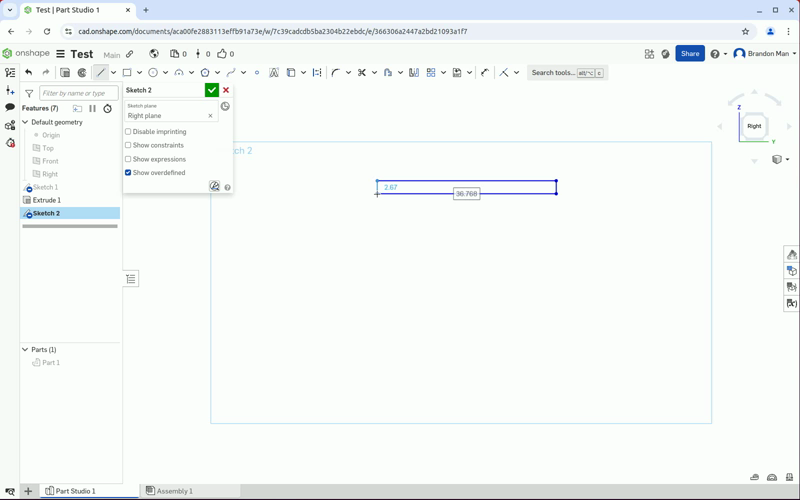
key(esc)
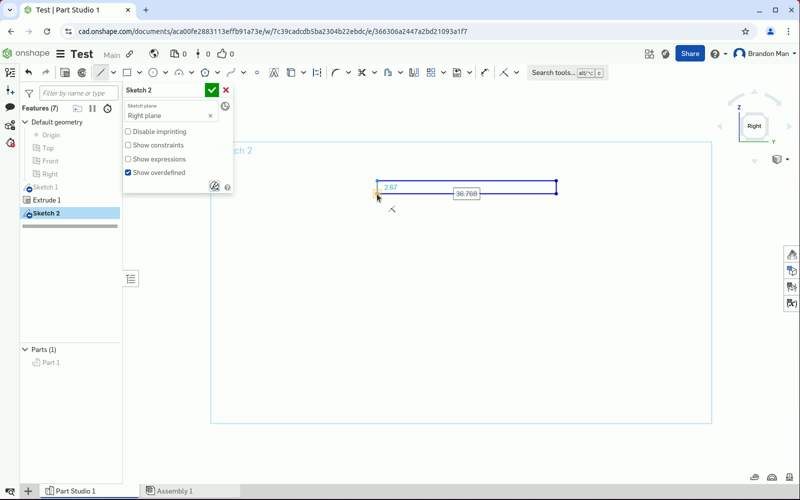
mouse_move(416, 191)
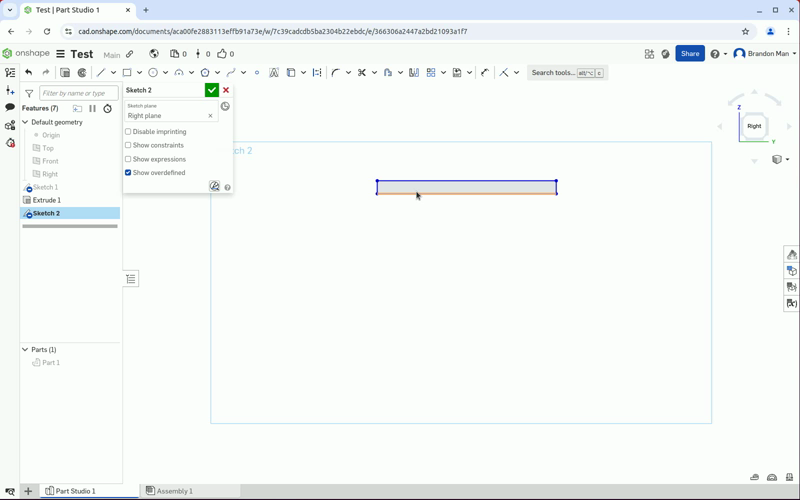
click(416, 191)
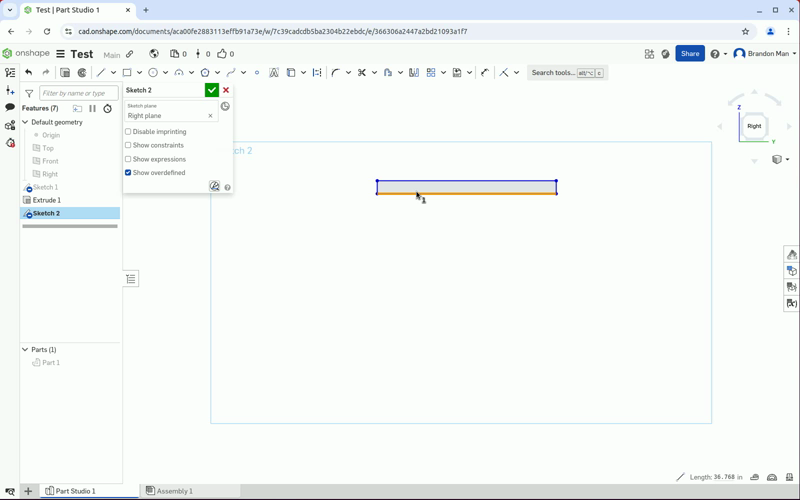
mouse_move(73, 352)
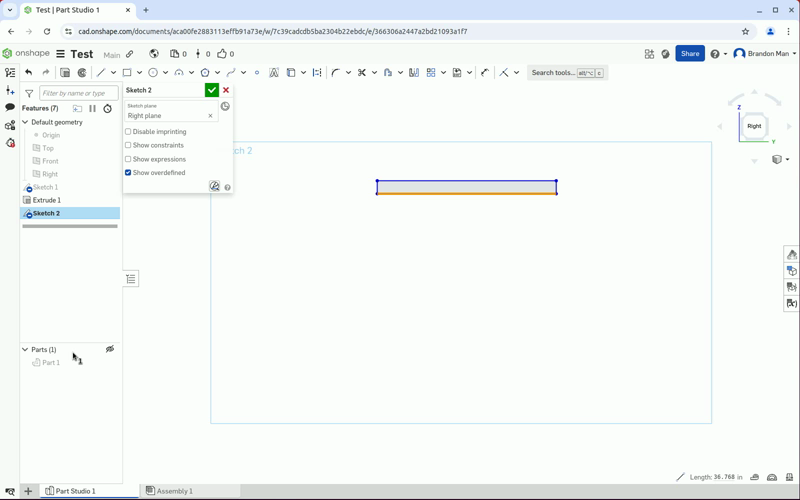
key(shift+y)
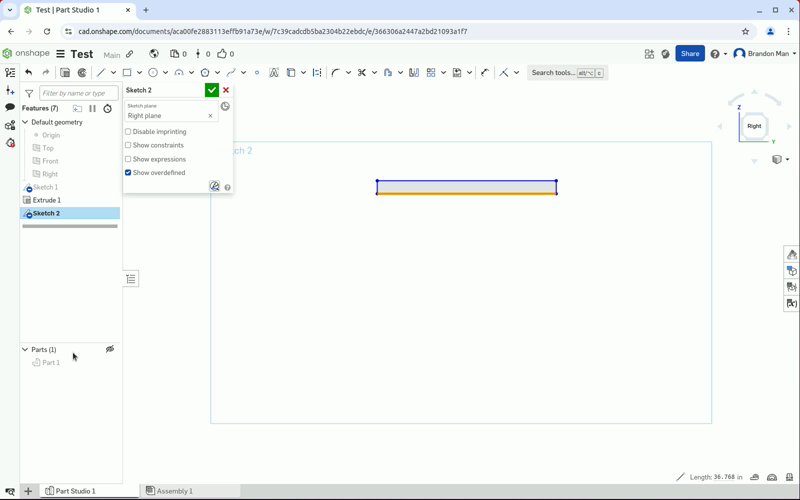
key(shift+e)
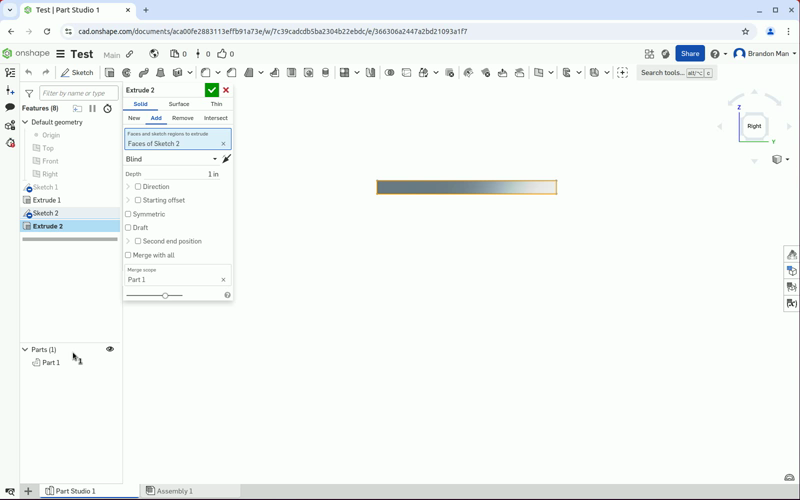
mouse_move(143, 106)
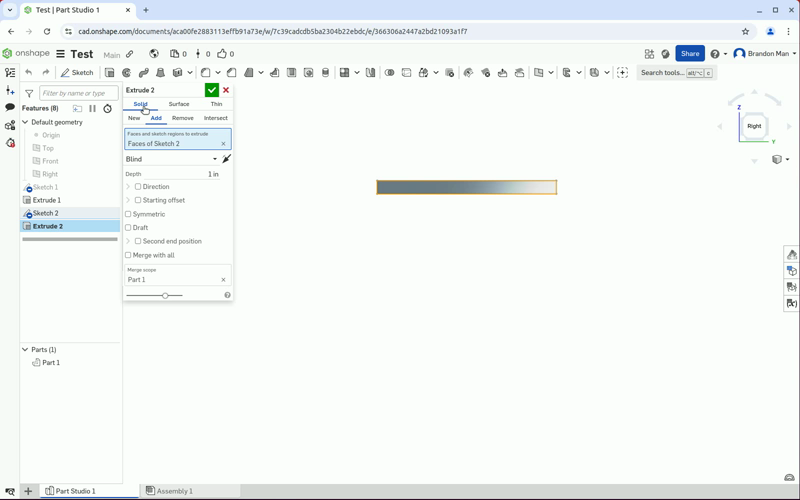
click(143, 106)
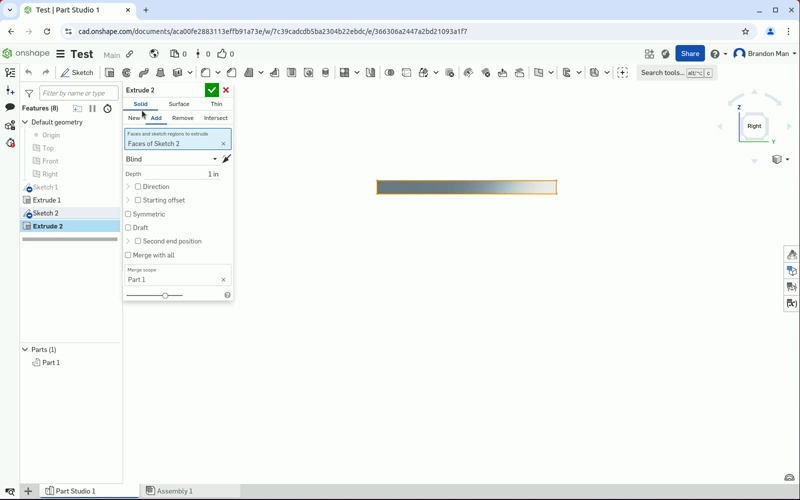
mouse_move(137, 120)
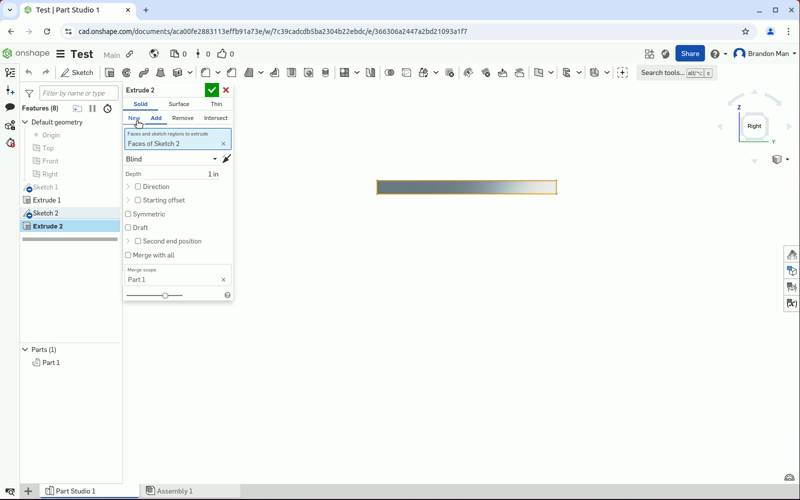
click(137, 120)
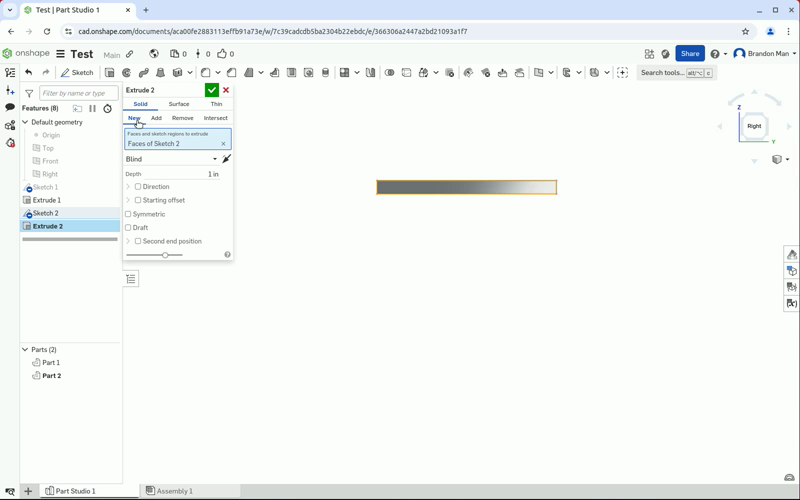
key(tab, 4)
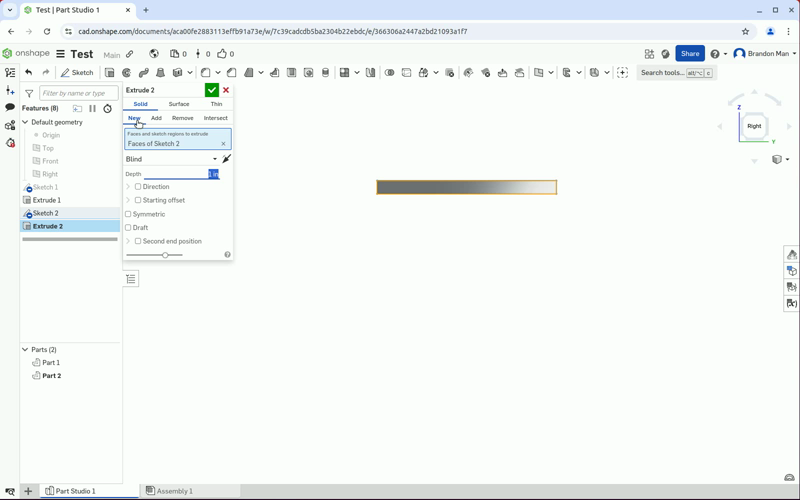
text(0.963)
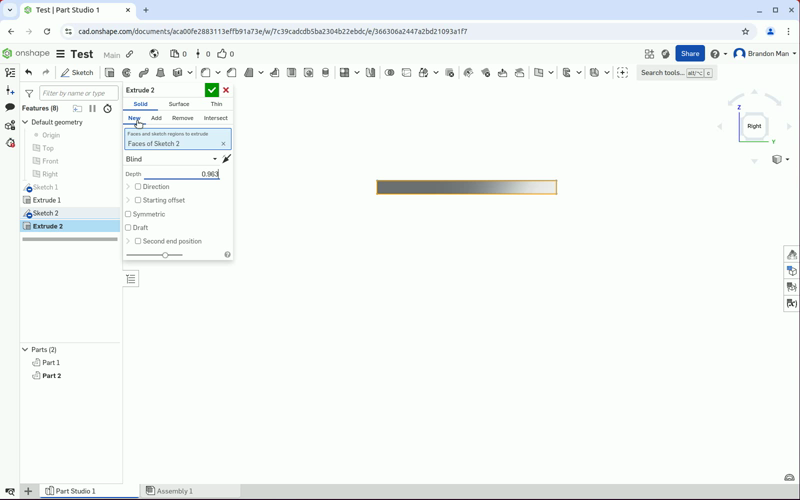
key(enter)
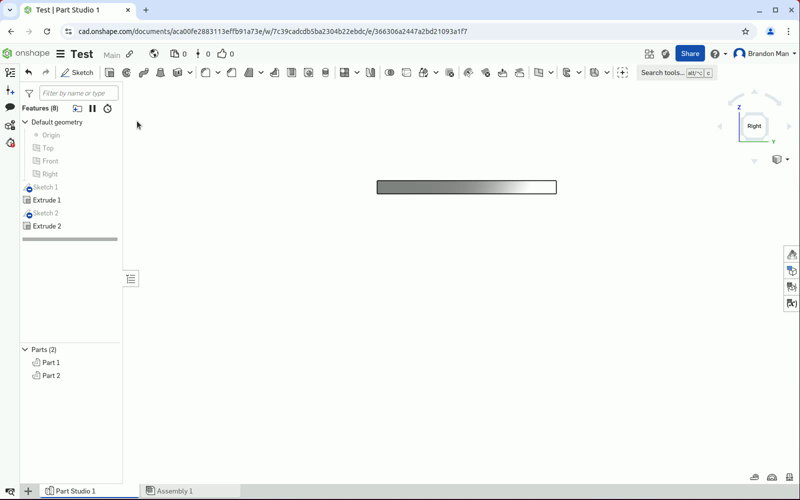
key(shift+h)
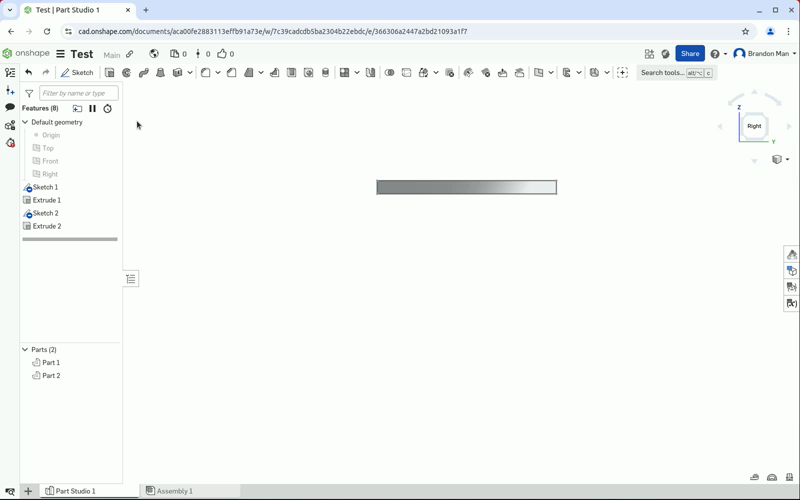
key(shift+h)
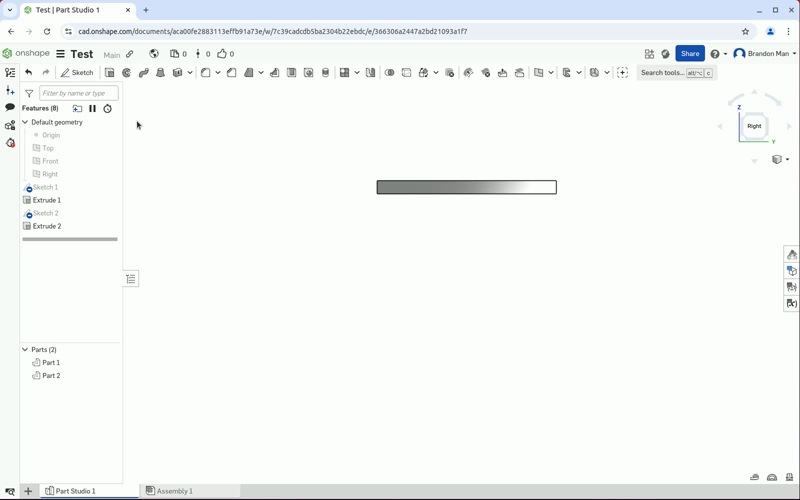
mouse_move(73, 189)
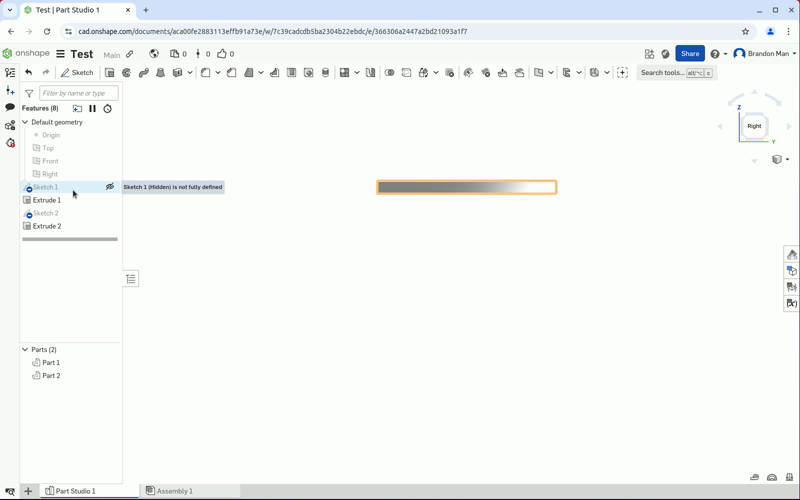
click(73, 189)
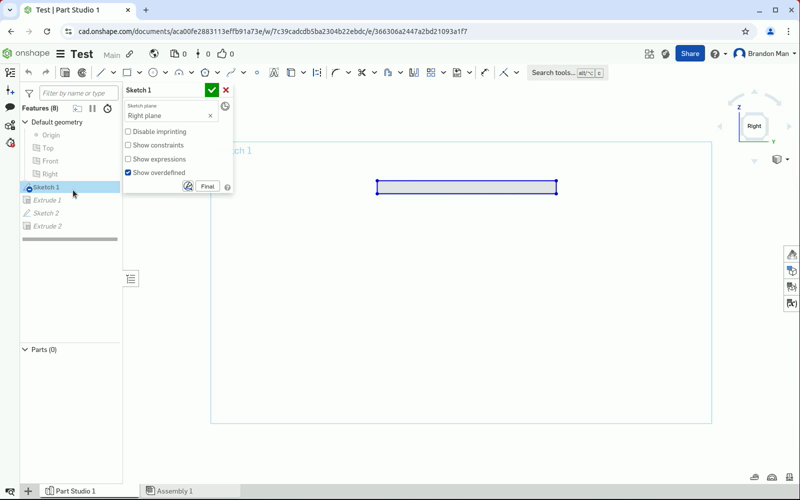
mouse_move(229, 92)
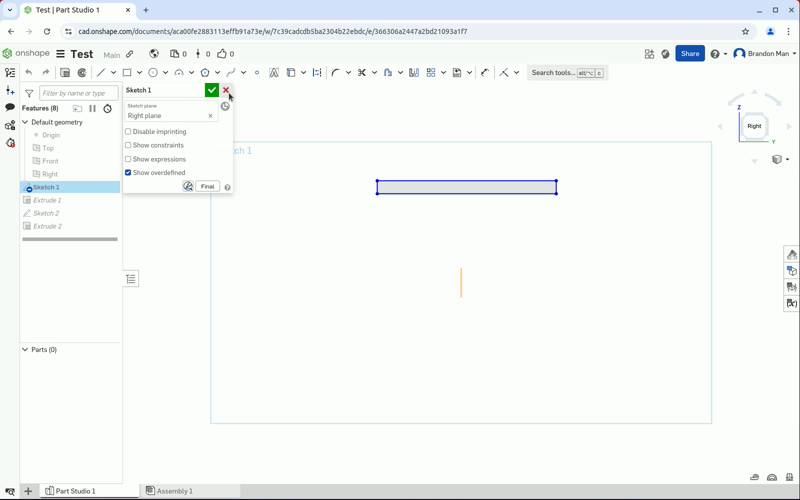
click(229, 92)
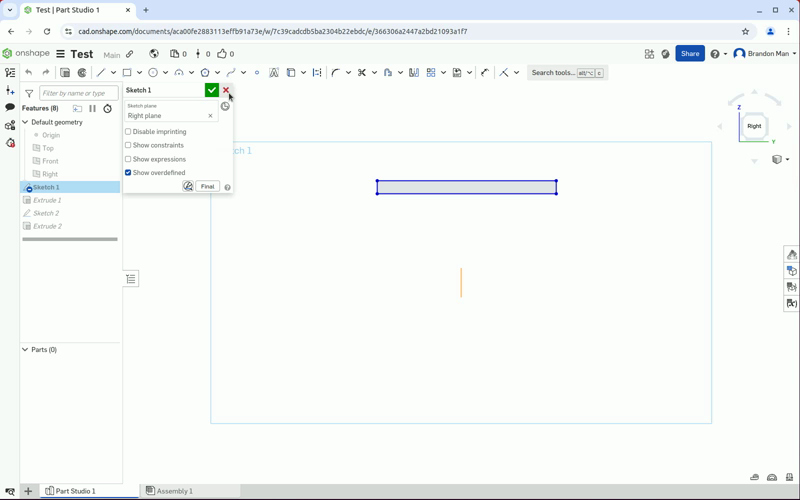
key(shift+s)
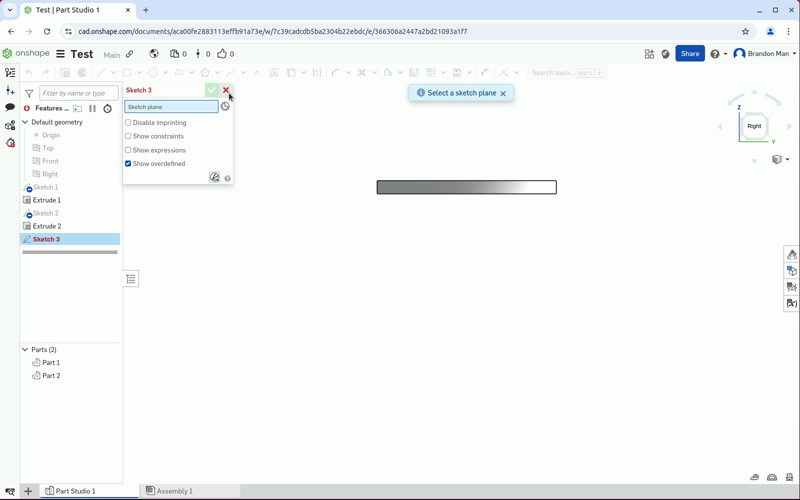
mouse_move(73, 176)
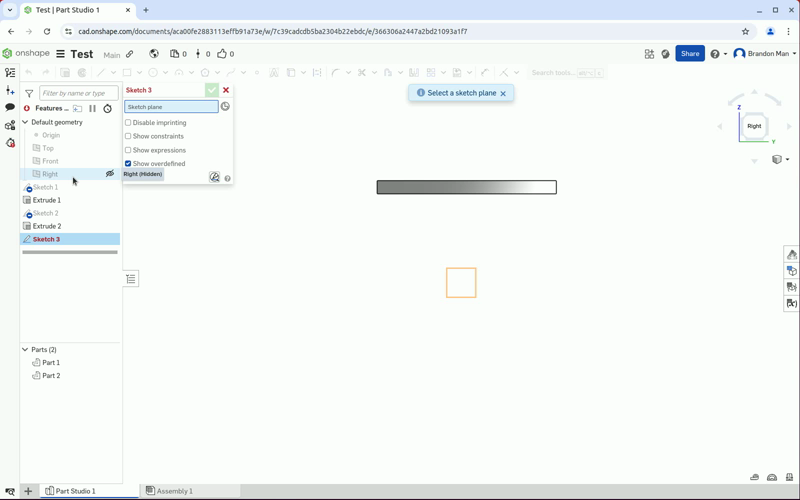
click(73, 176)
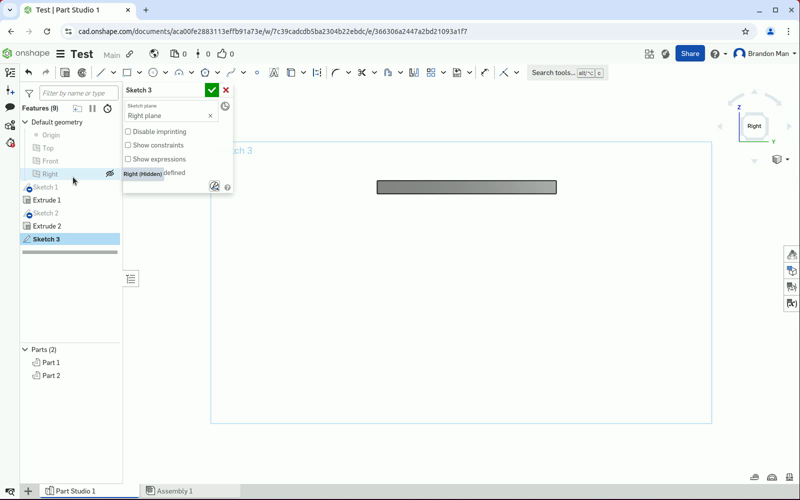
mouse_move(73, 352)
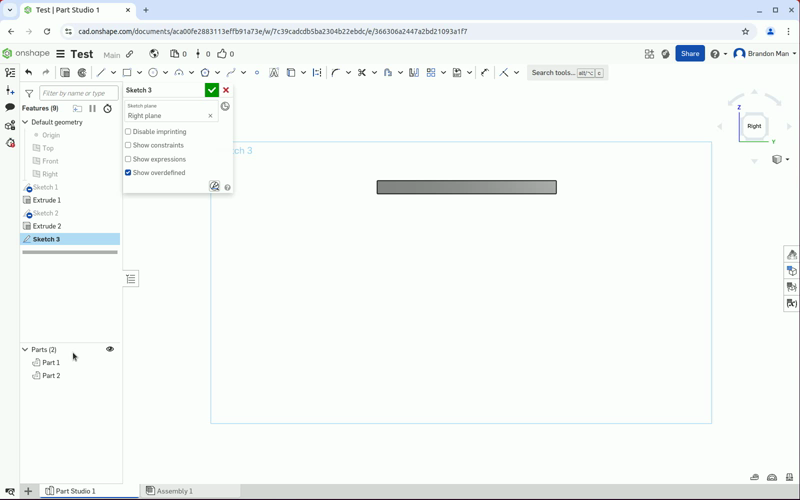
key(y)
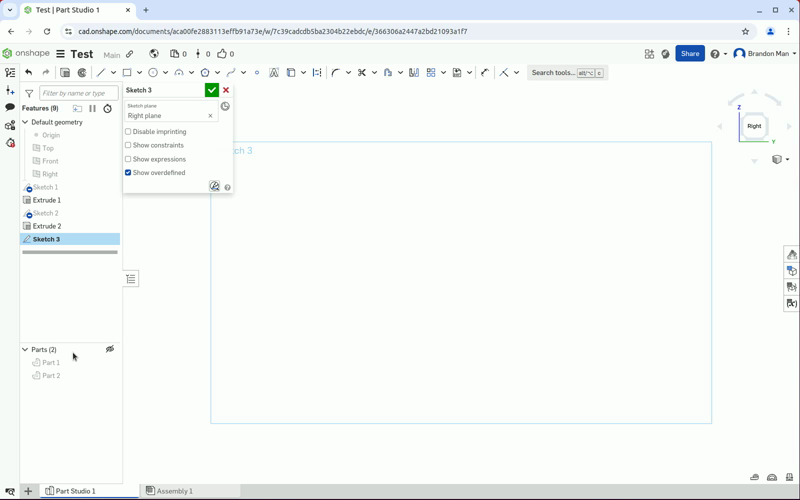
key(l)
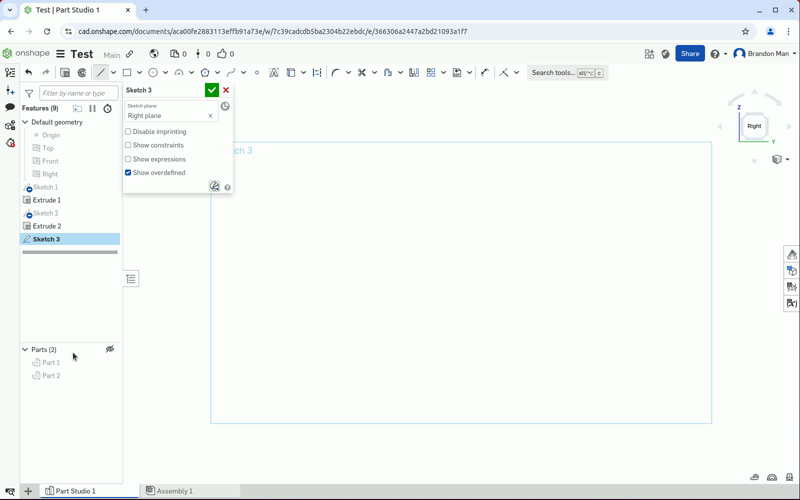
key_down(shift)
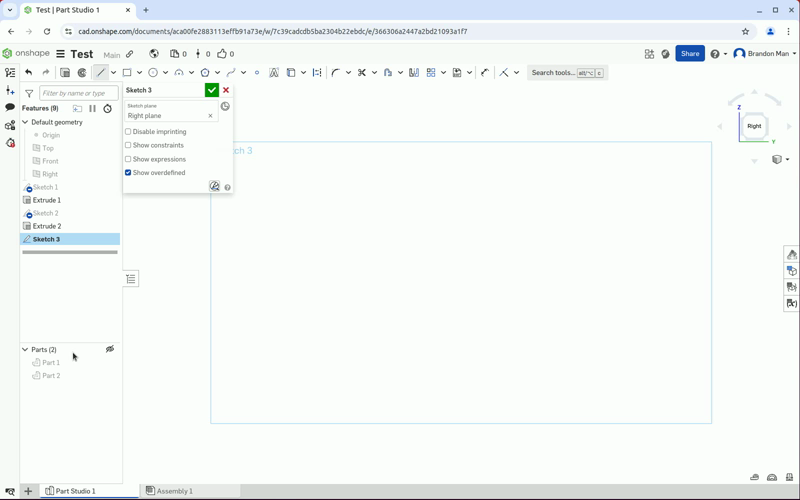
mouse_move(377, 395)
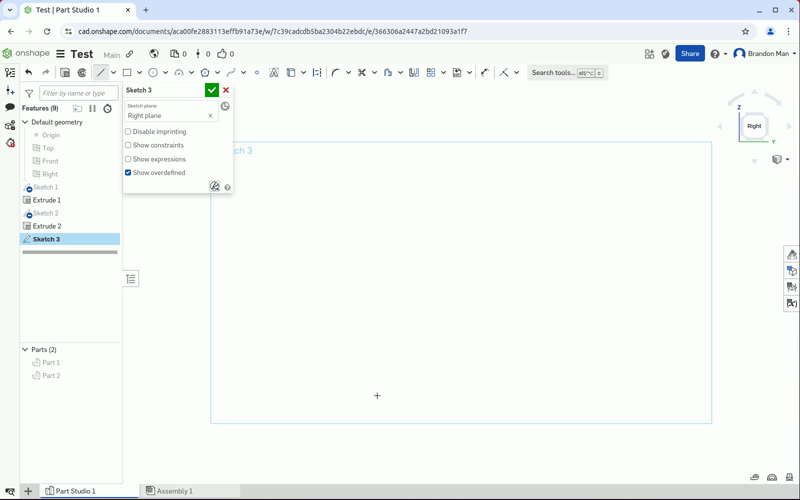
click(377, 395)
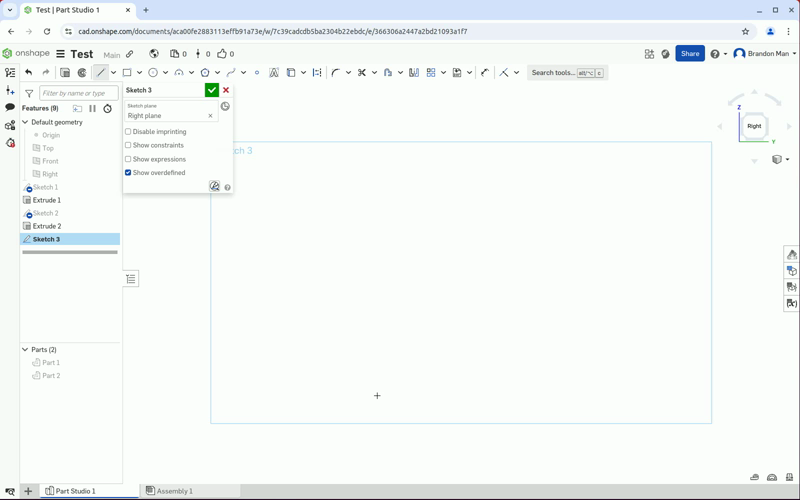
key_up(shift)
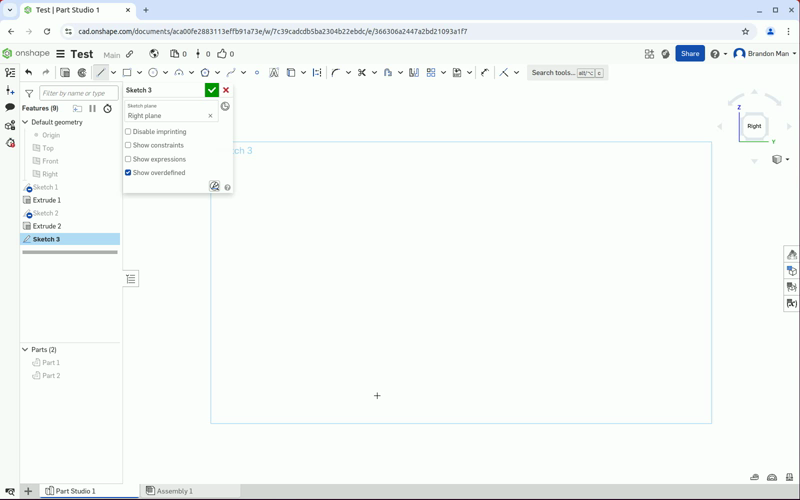
key_down(shift)
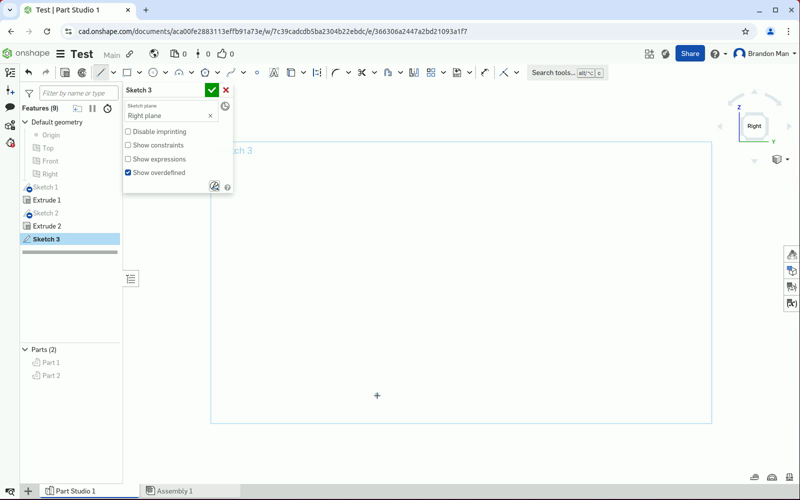
mouse_move(555, 395)
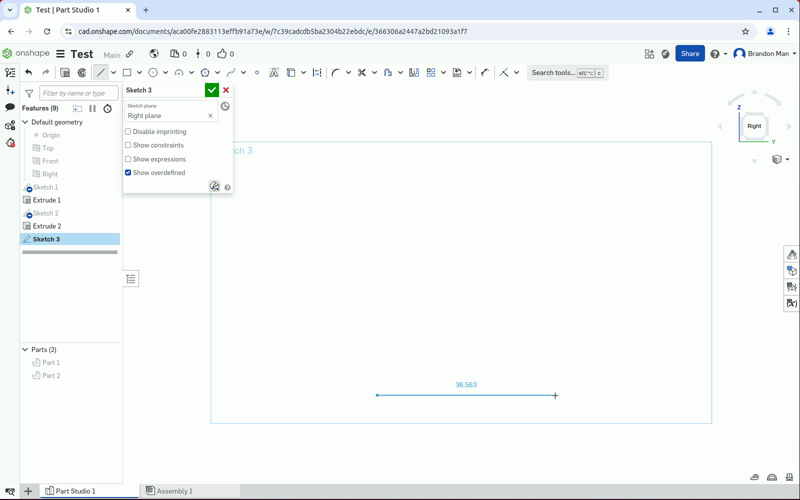
click(555, 395)
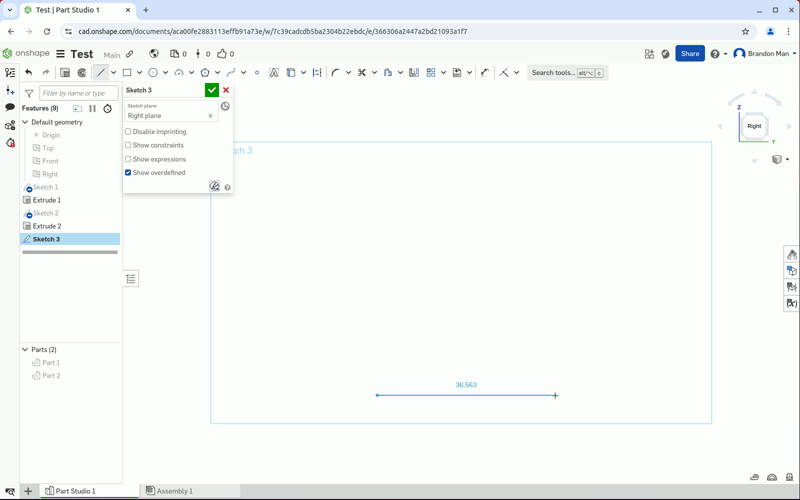
key_up(shift)
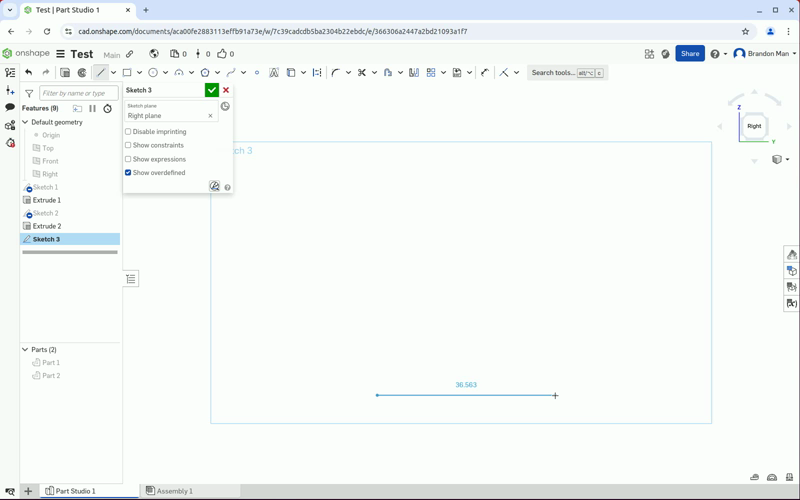
key_down(shift)
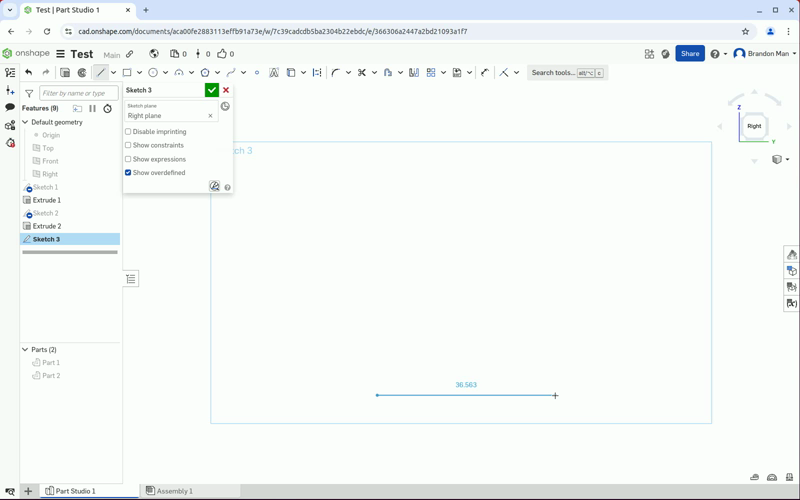
mouse_move(555, 194)
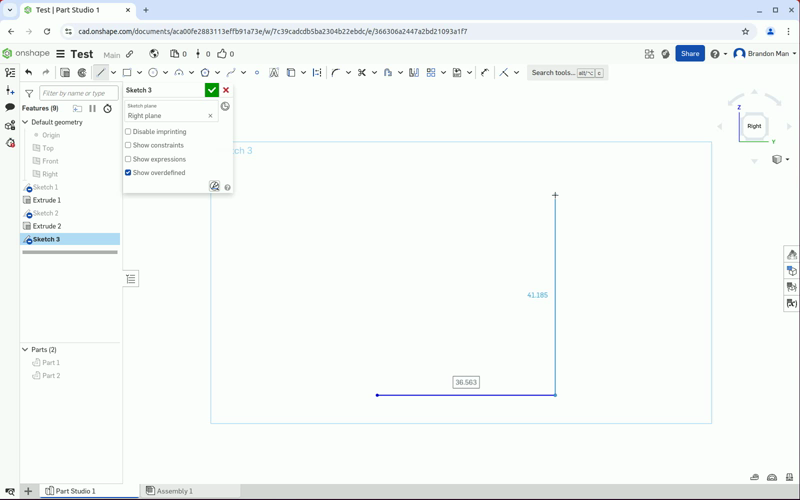
click(555, 194)
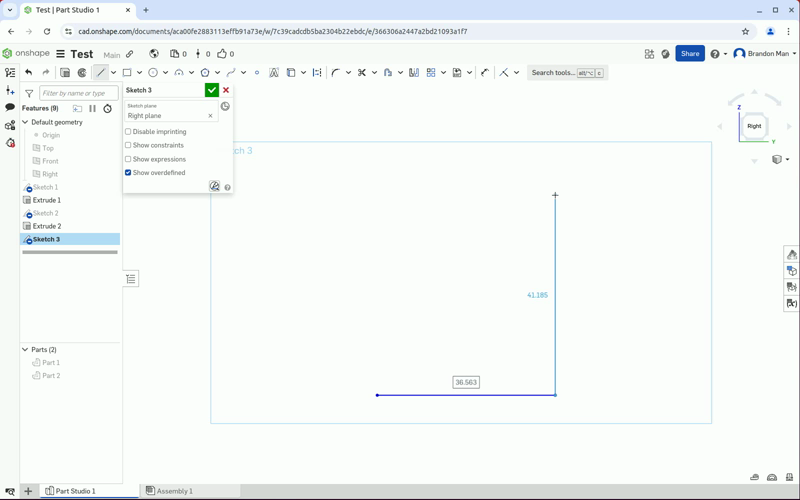
key_up(shift)
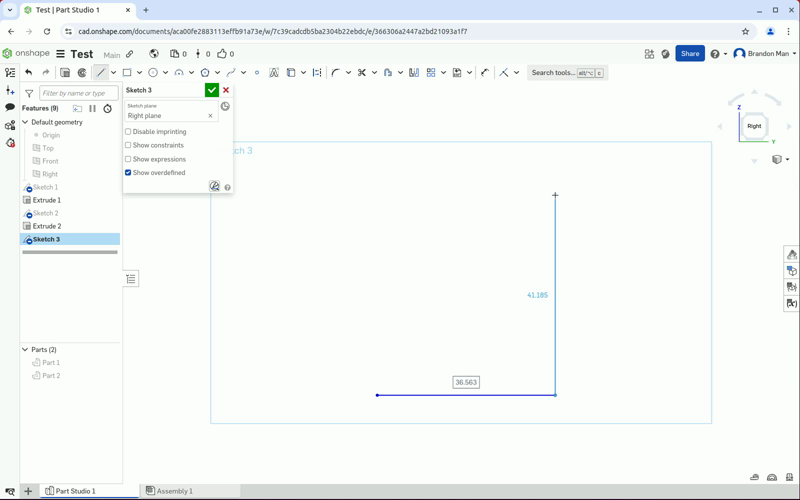
key_down(shift)
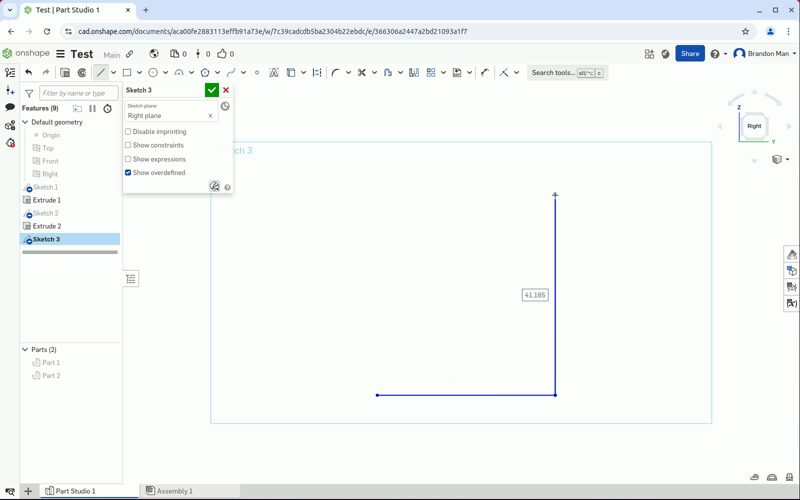
mouse_move(377, 194)
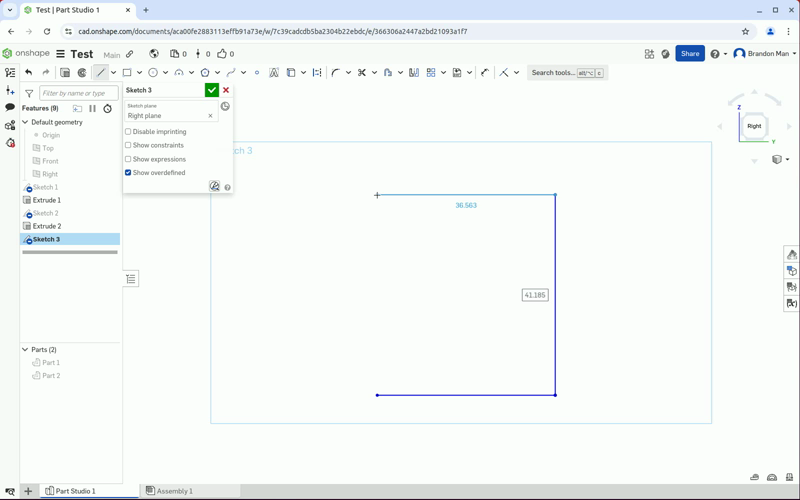
click(377, 194)
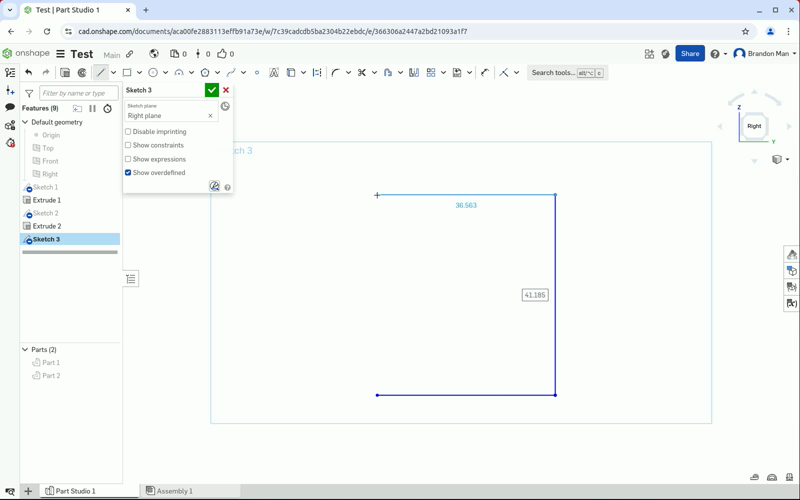
key_up(shift)
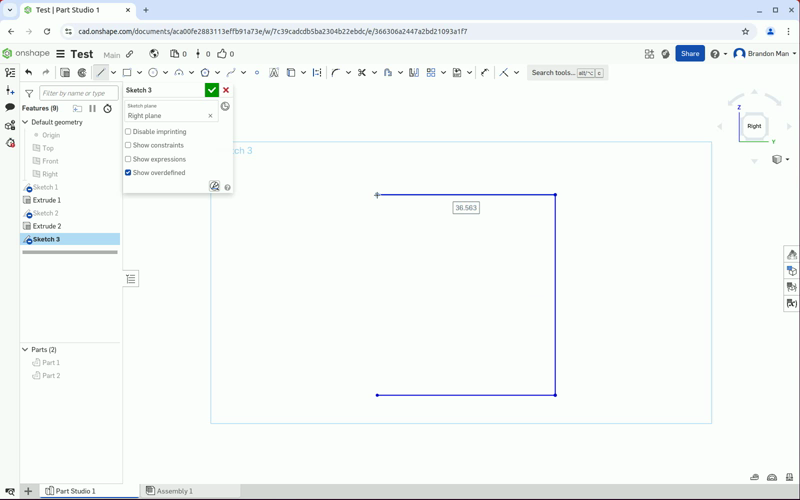
key_down(shift)
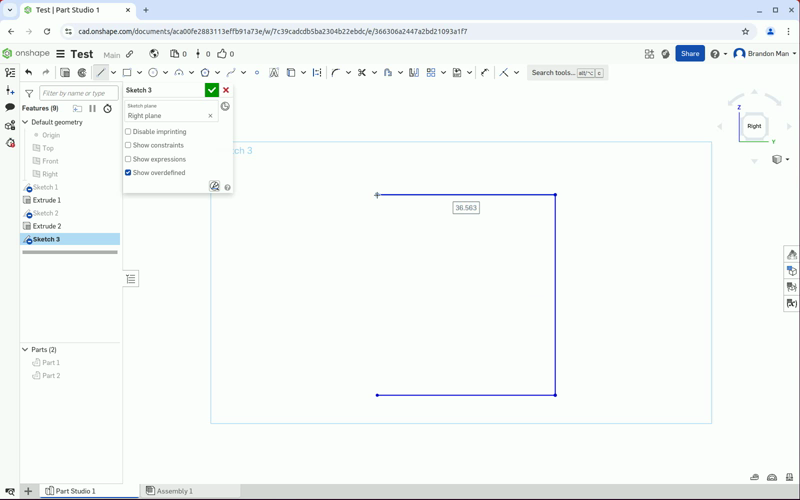
mouse_move(377, 395)
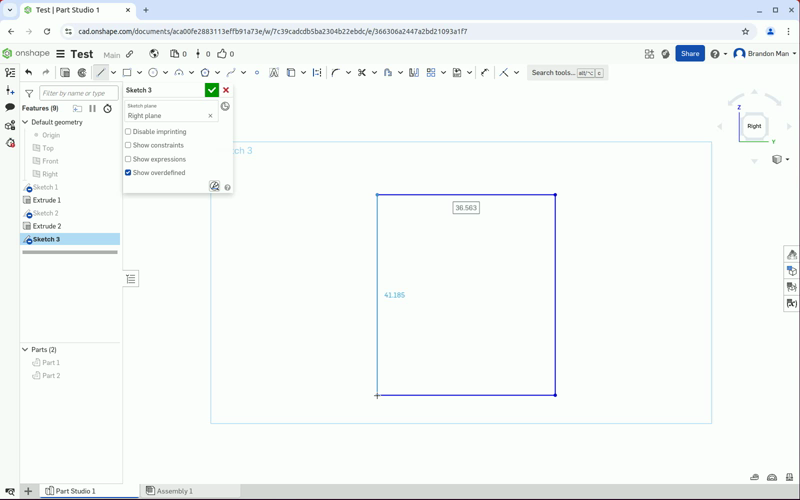
key_up(shift)
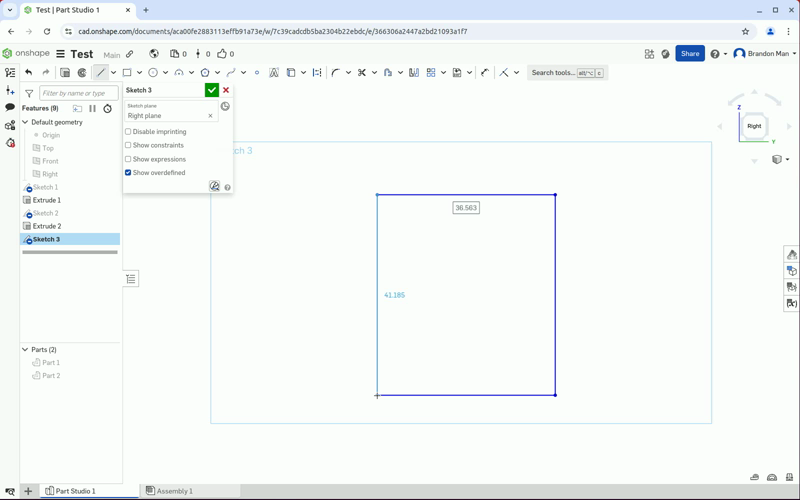
click(377, 395)
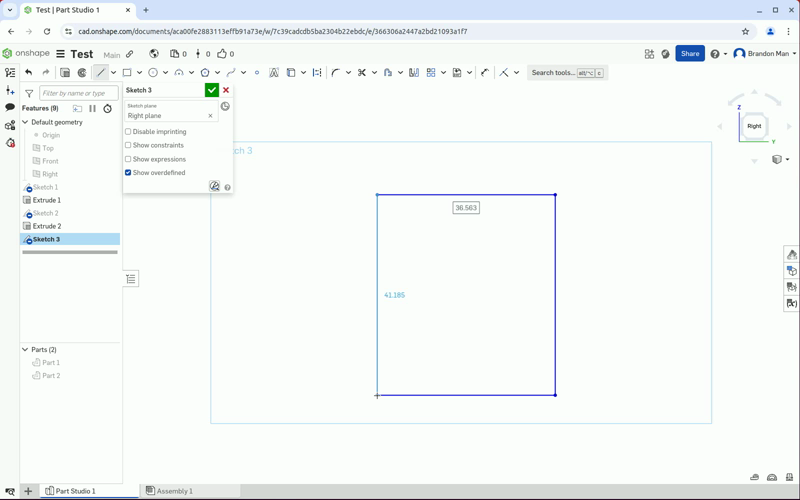
key(esc)
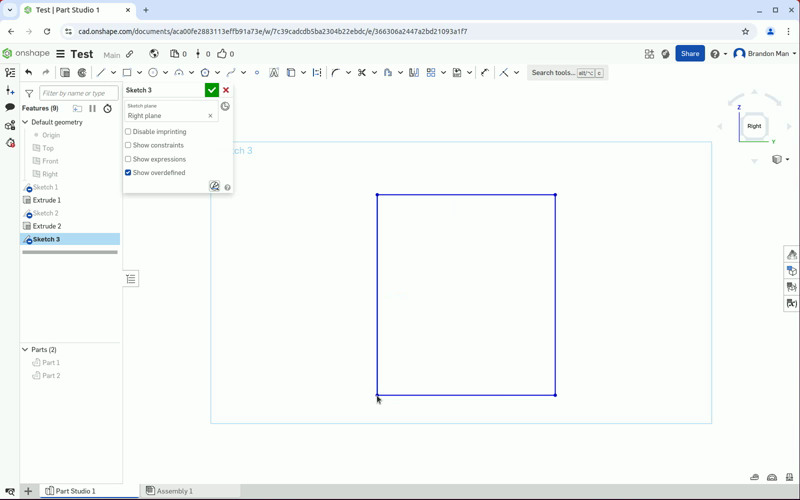
mouse_move(480, 264)
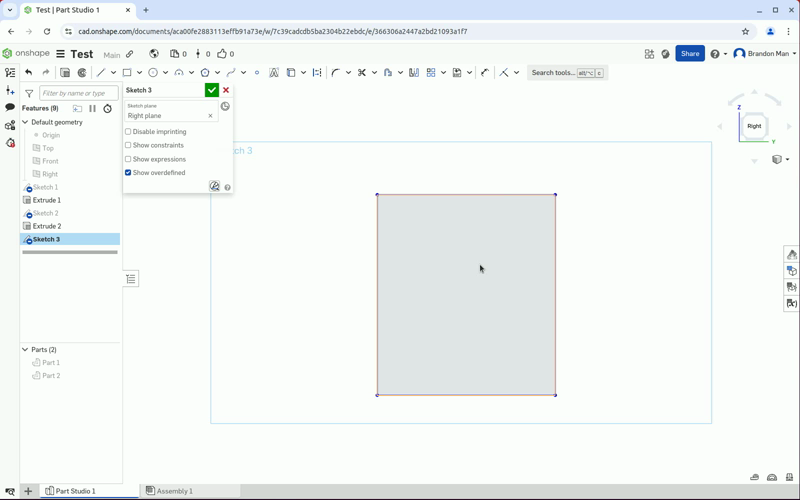
click(480, 264)
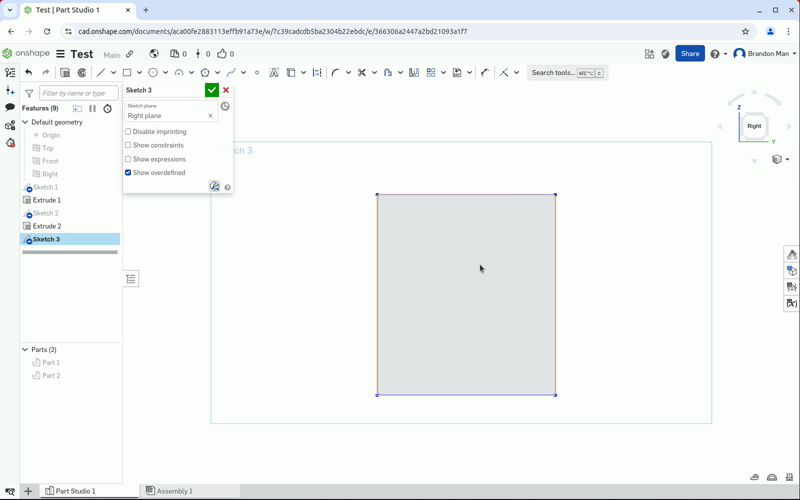
mouse_move(73, 352)
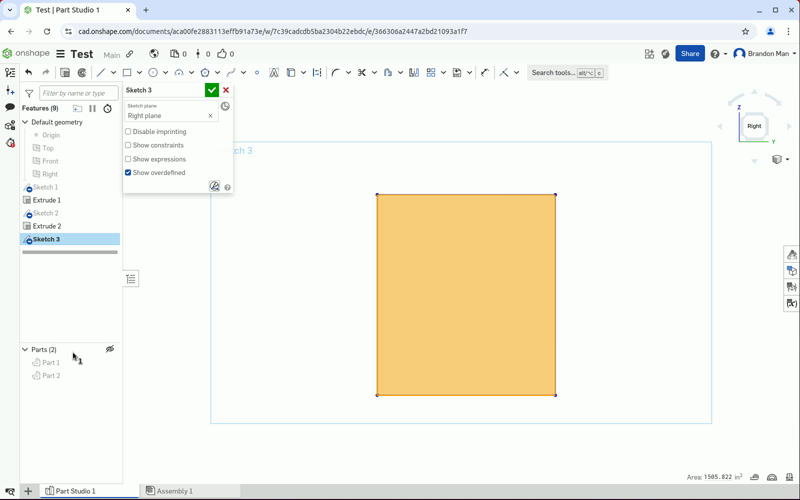
key(shift+y)
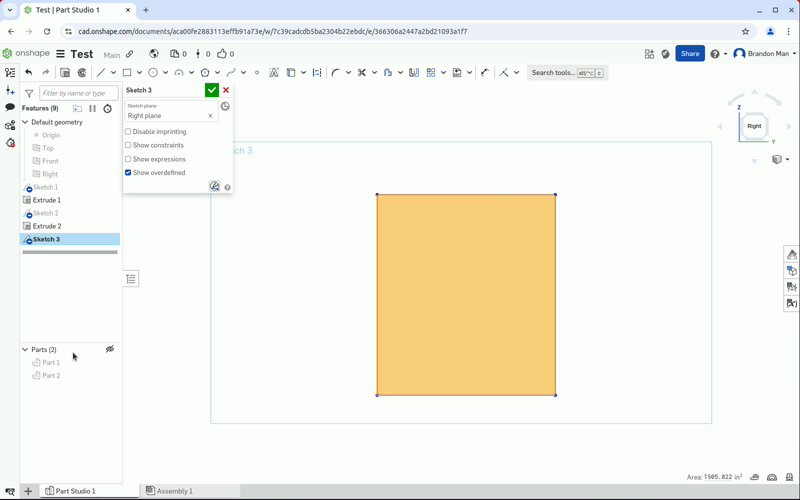
key(shift+e)
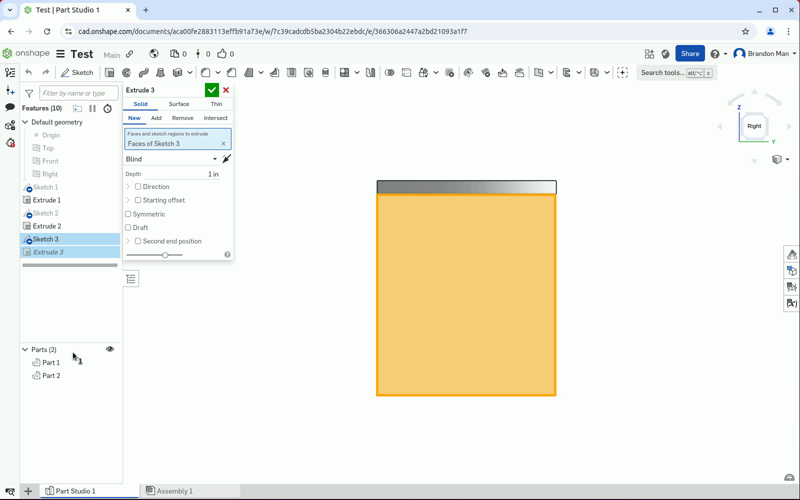
mouse_move(143, 106)
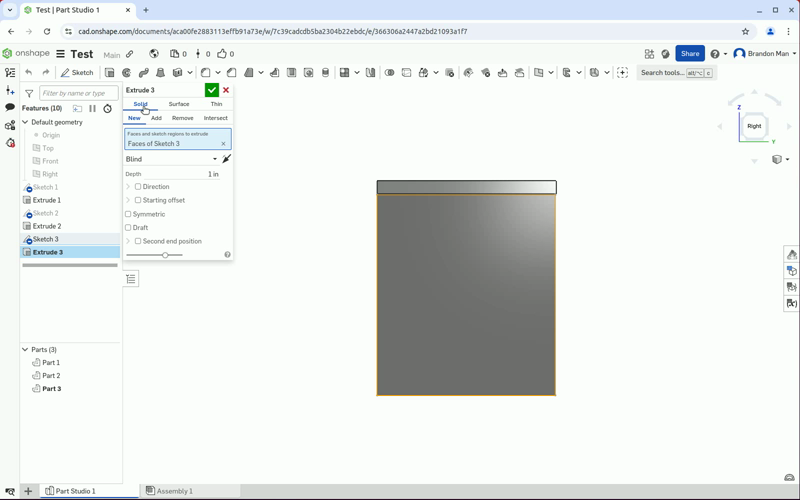
click(143, 106)
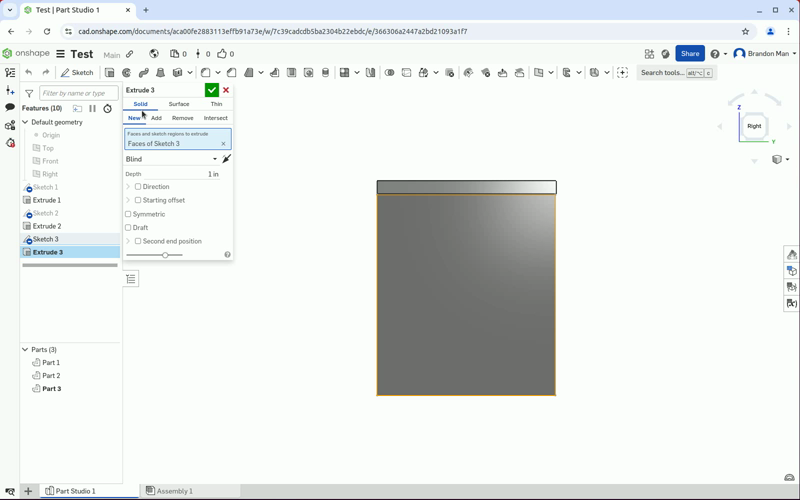
mouse_move(137, 120)
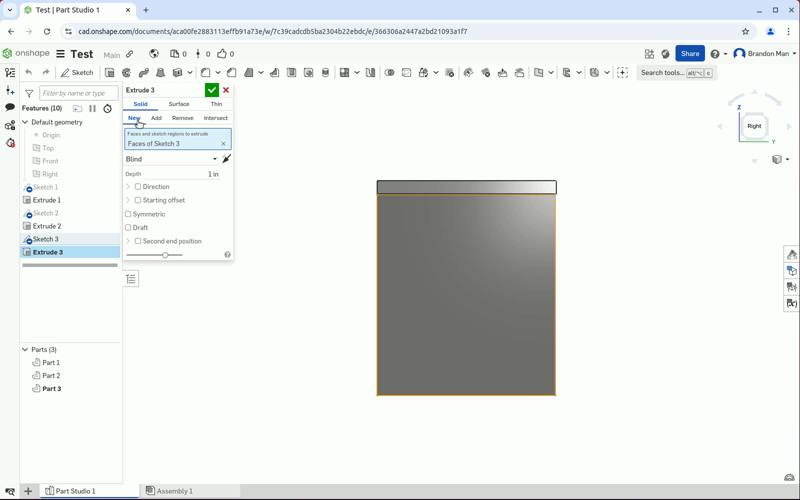
click(137, 120)
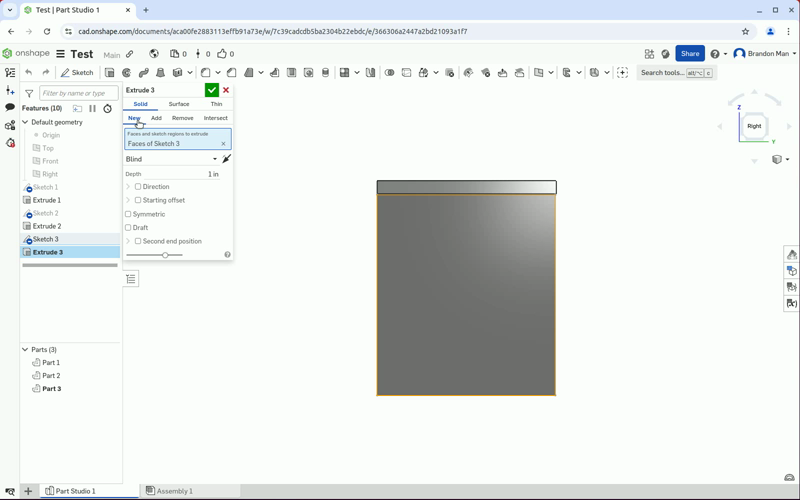
key(tab, 4)
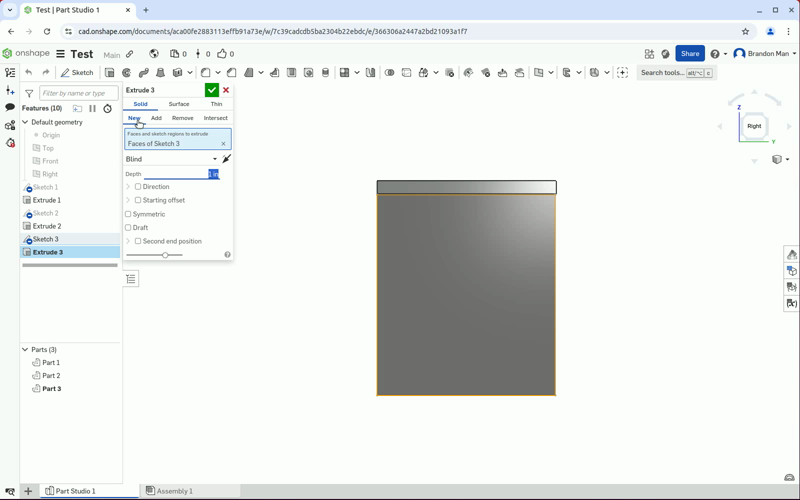
text(0.963)
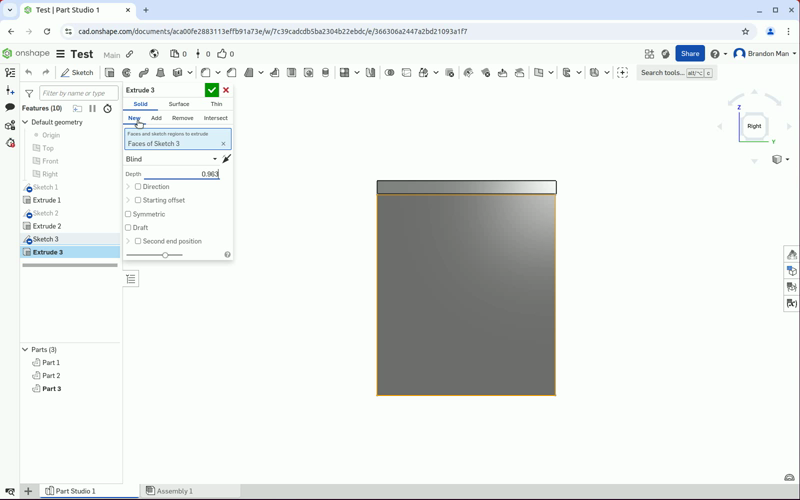
key(enter)
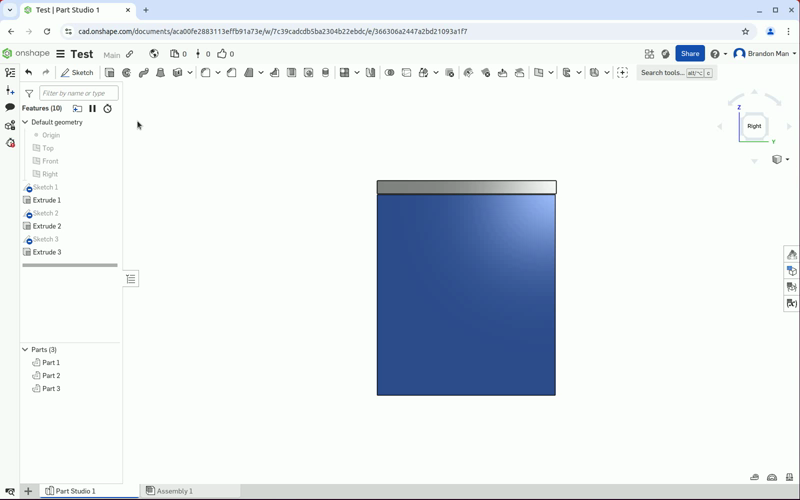
key(shift+h)
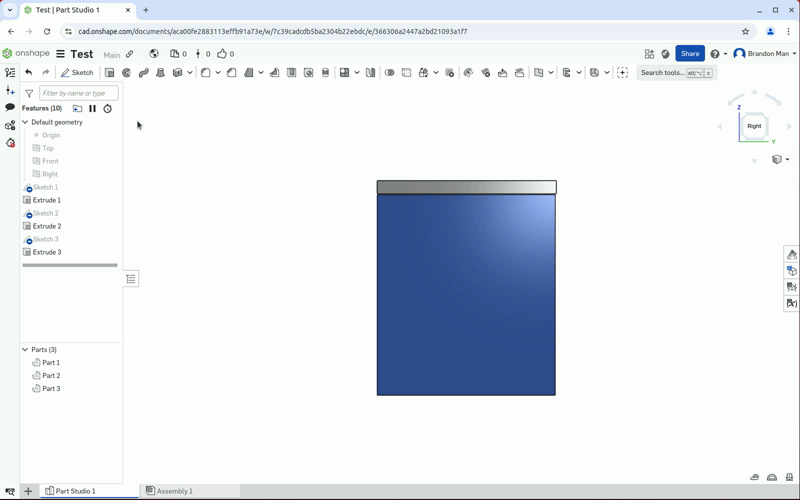
key(shift+h)
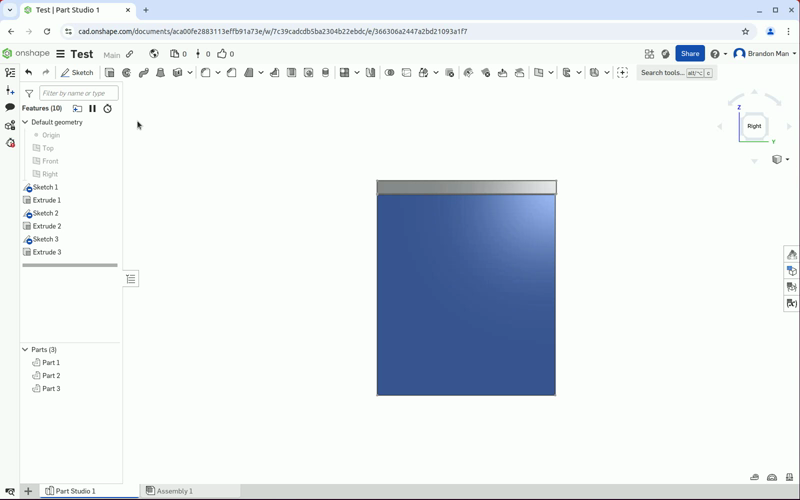
key(shift+7)
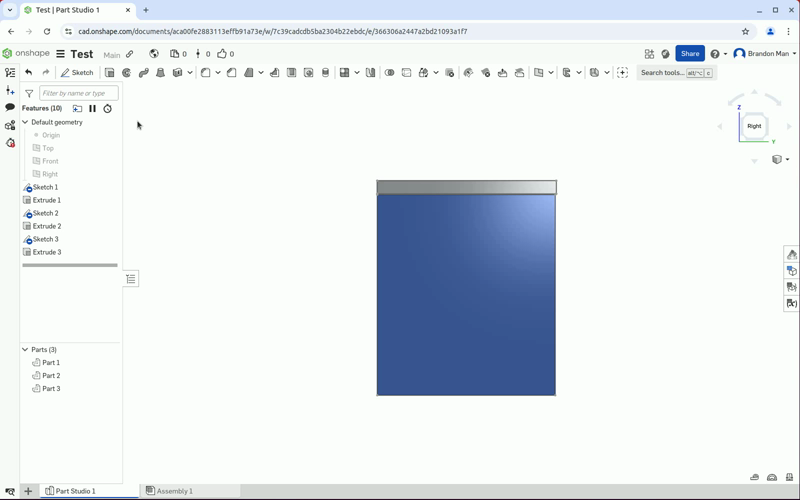
key(right, 2)
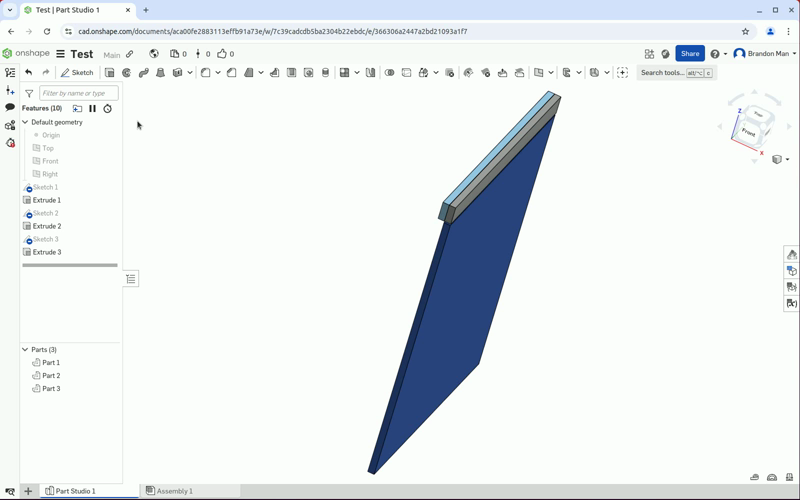
key(down, 2)
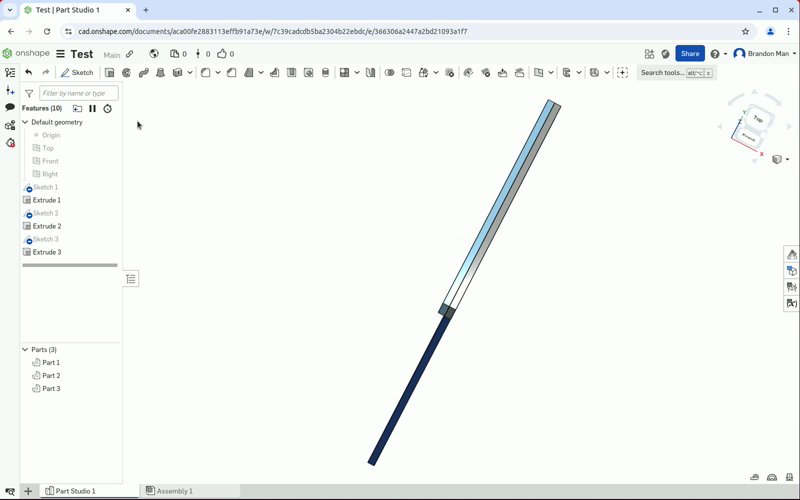
key(up, 2)
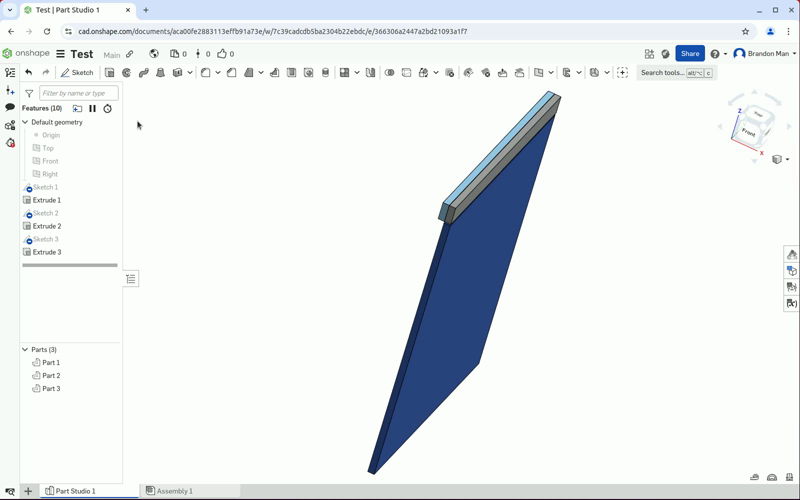
key(left, 2)
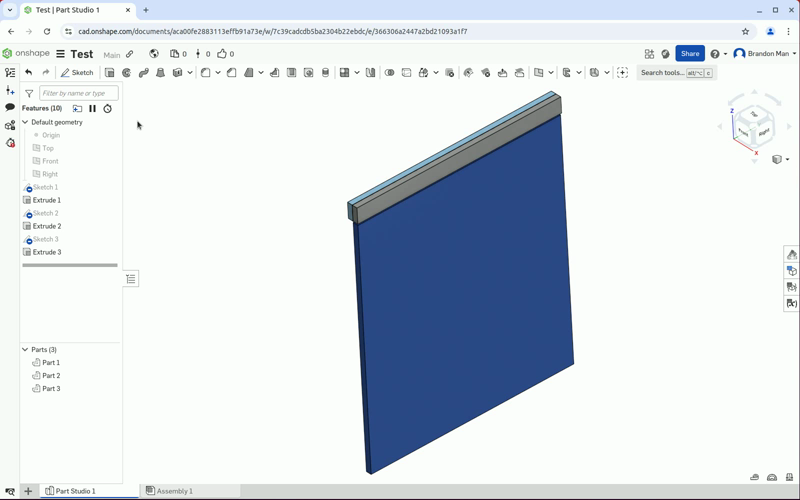
mouse_move(73, 189)
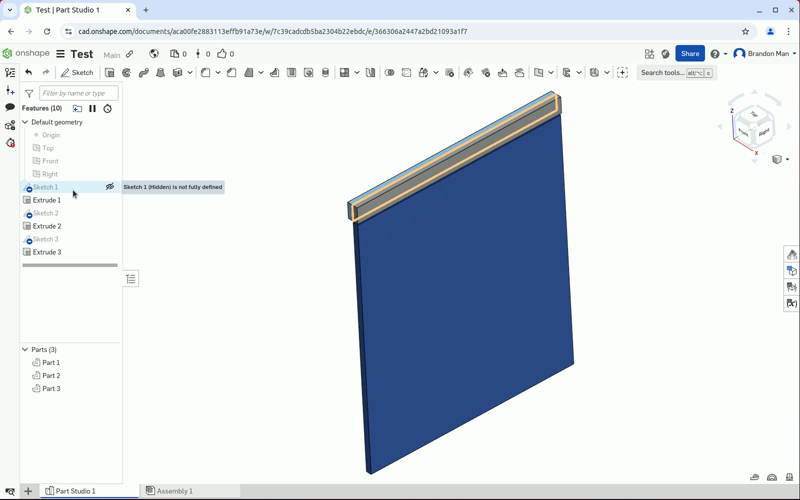
click(73, 189)